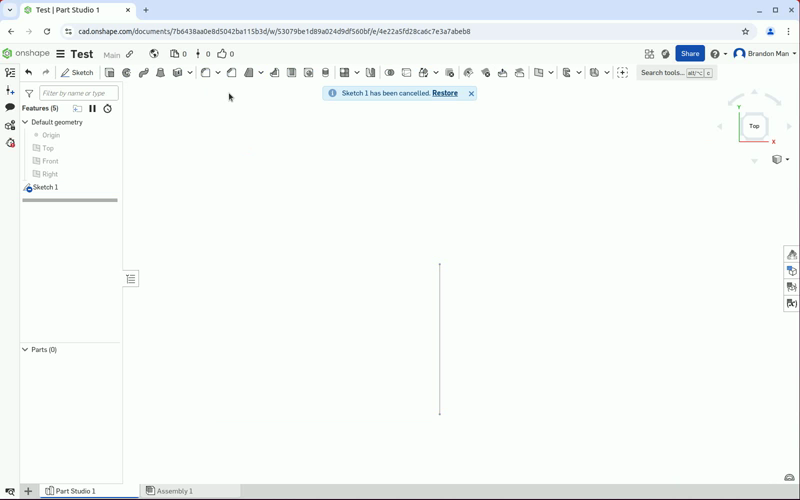
key(shift+h)
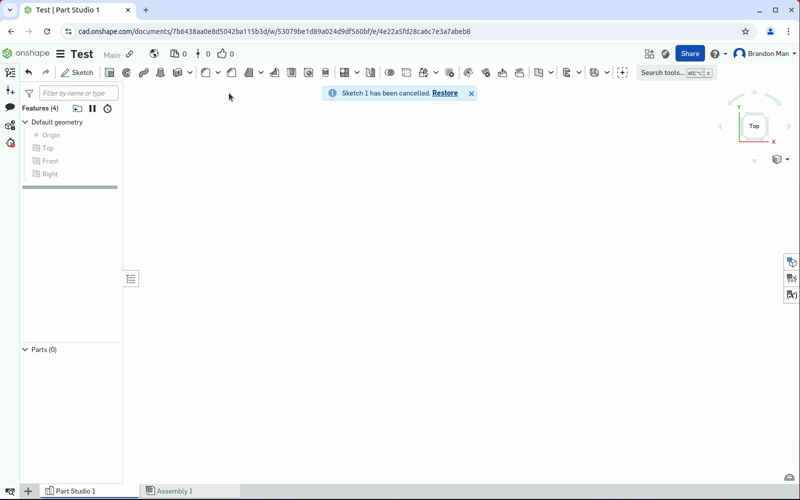
mouse_move(73, 352)
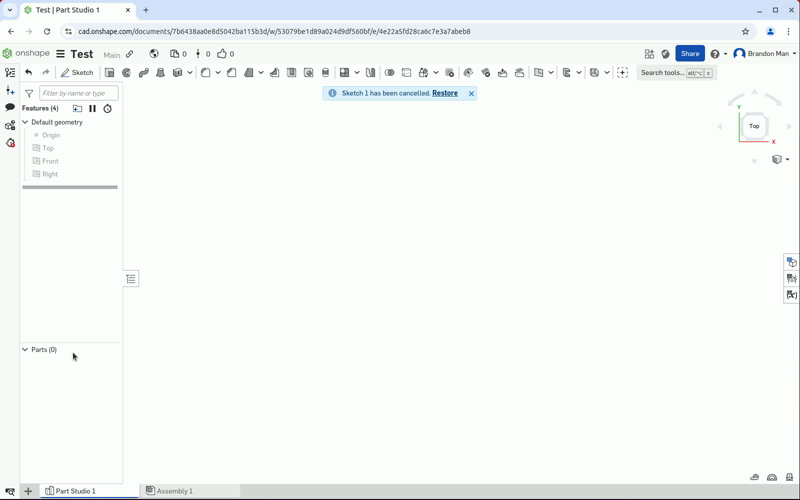
key(y)
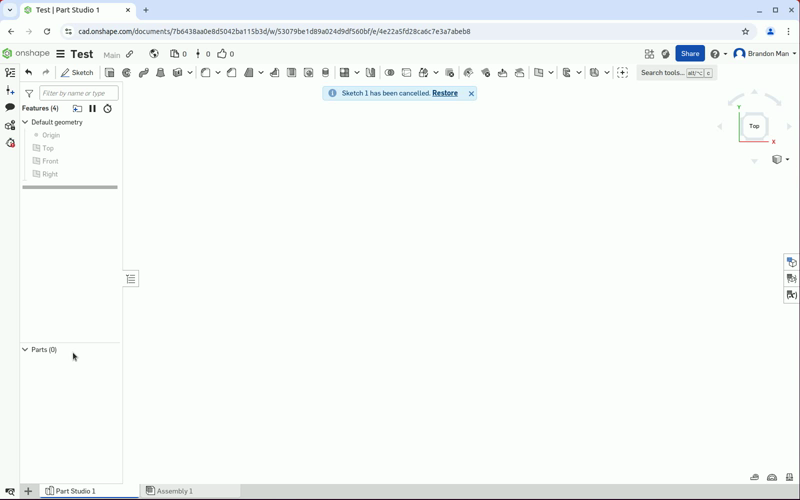
key(shift+p)
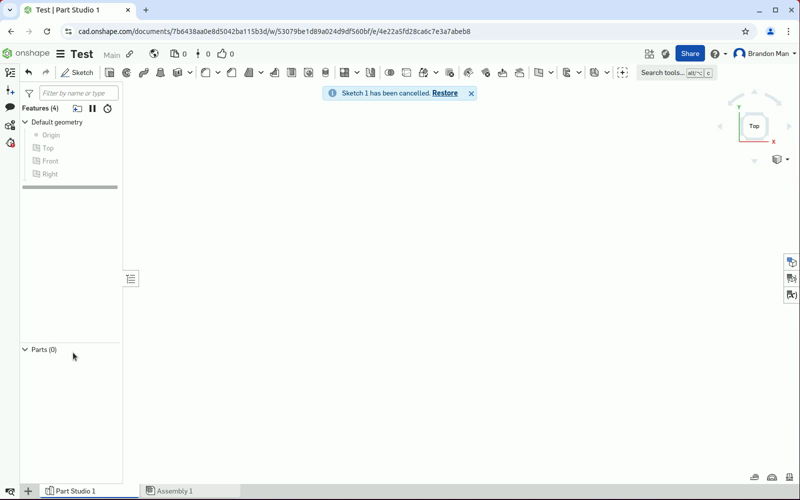
key(space)
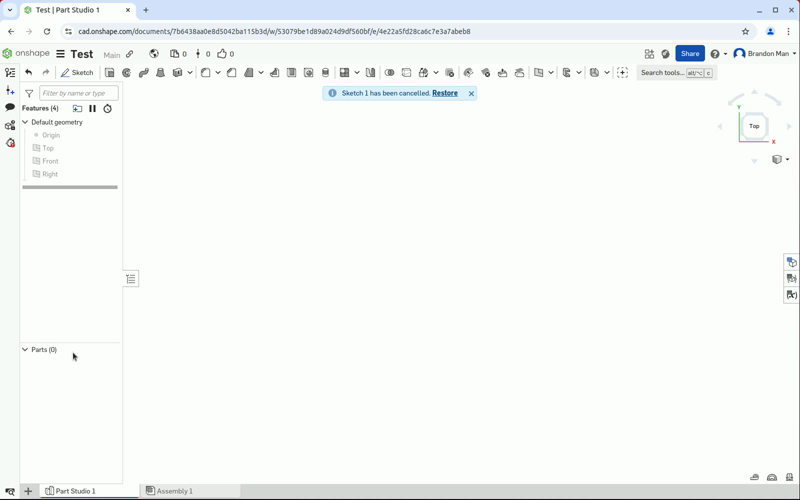
key_down(shift)
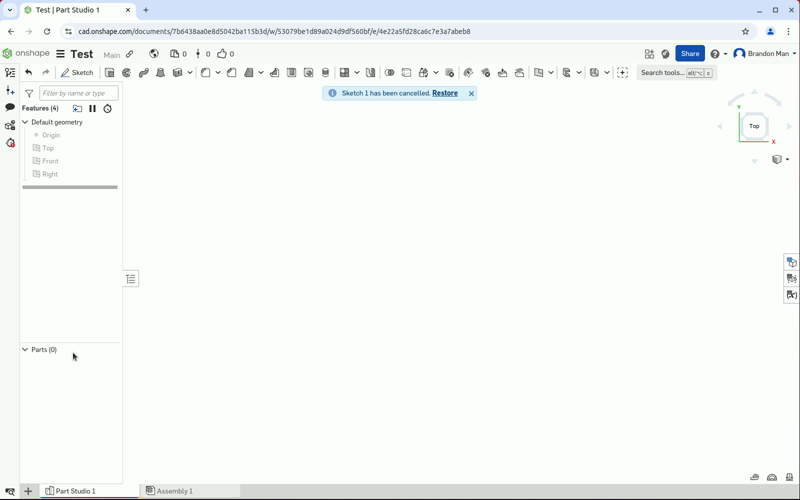
key(up)
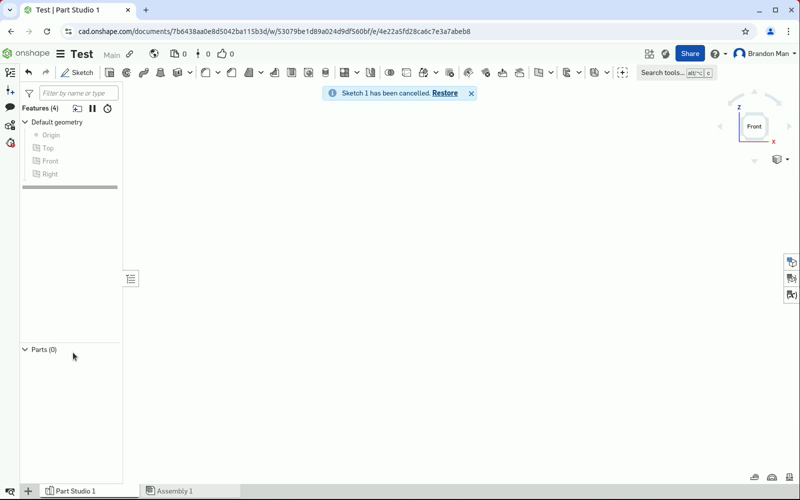
key_up(shift)
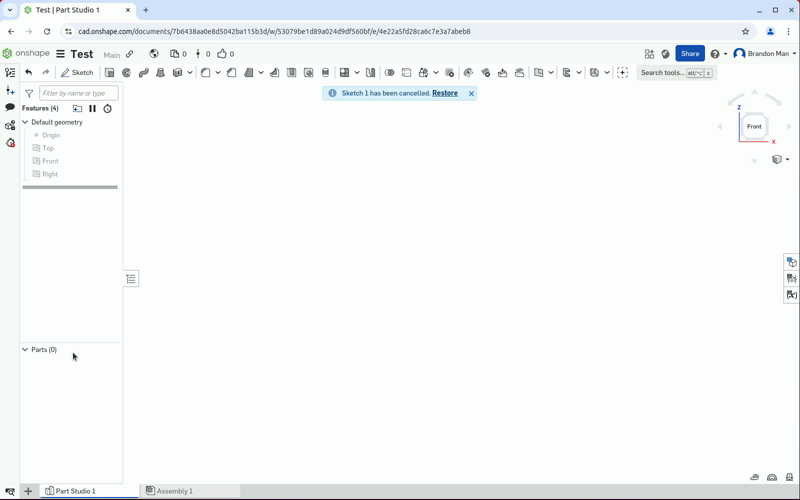
mouse_move(73, 352)
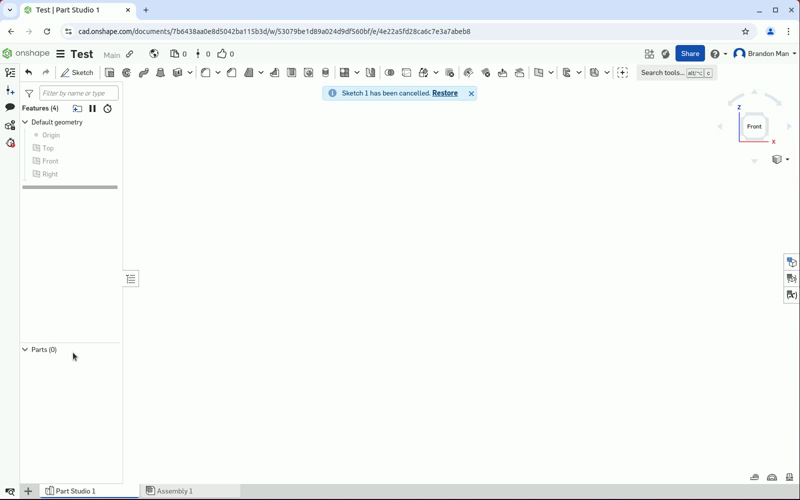
key(shift+y)
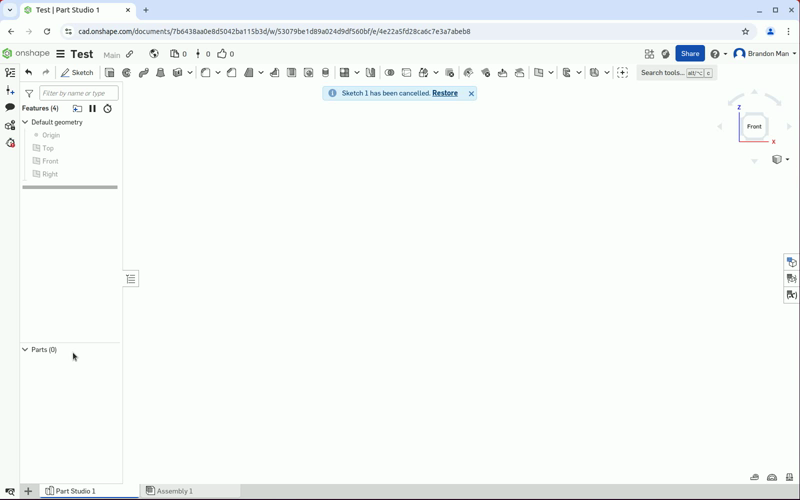
key(shift+s)
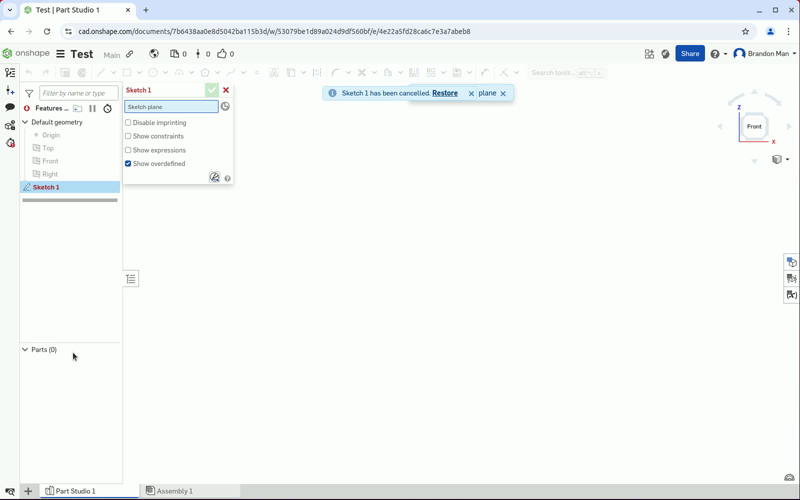
mouse_move(73, 163)
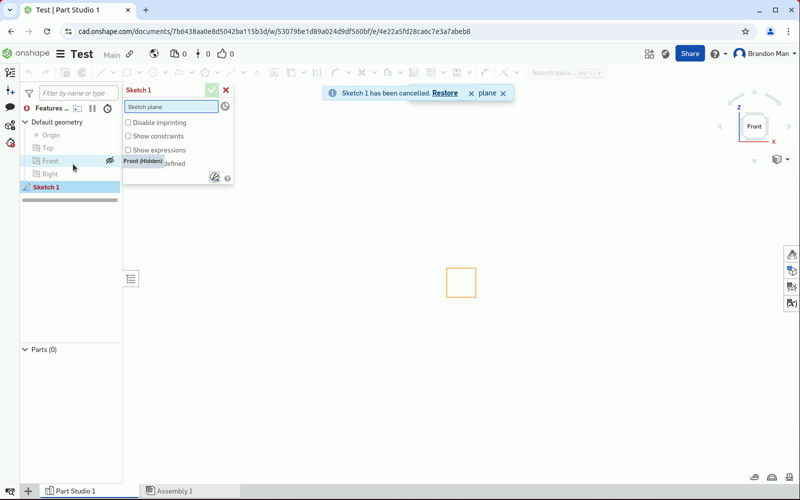
click(73, 163)
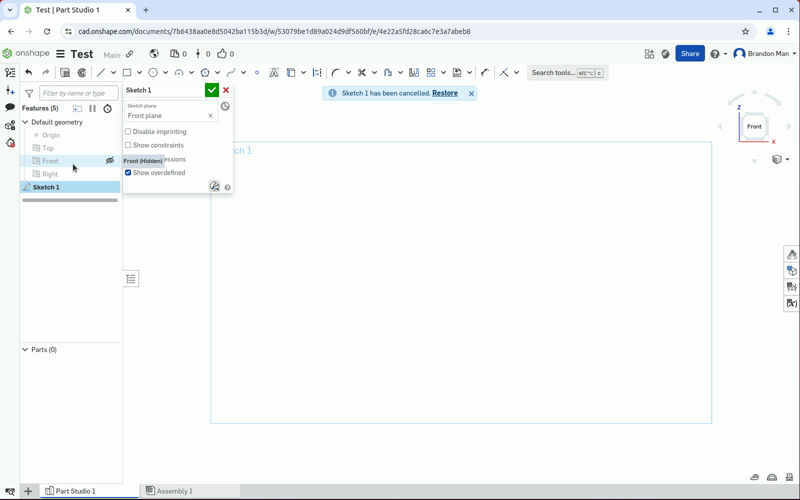
mouse_move(73, 352)
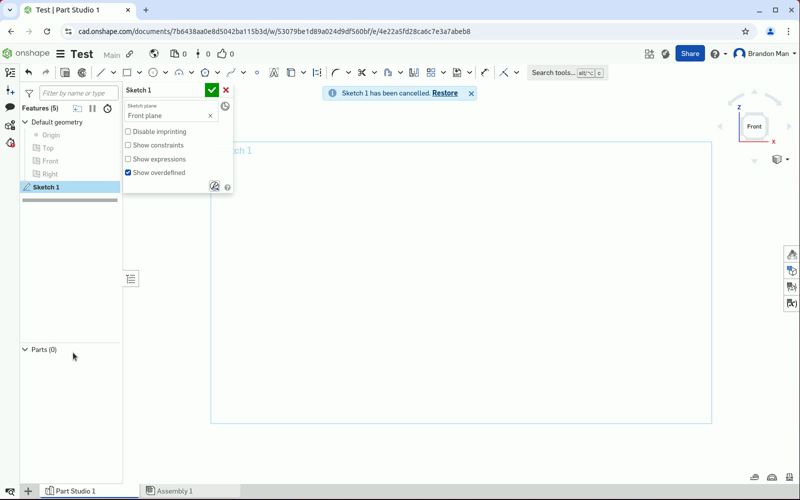
key(y)
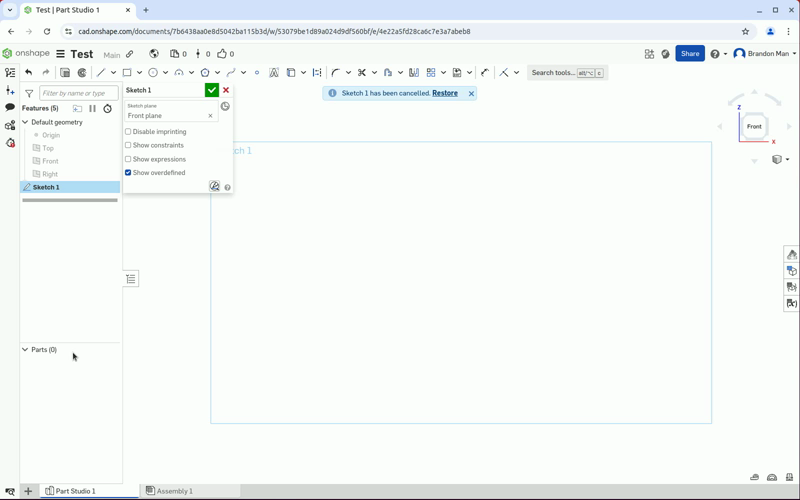
key(c)
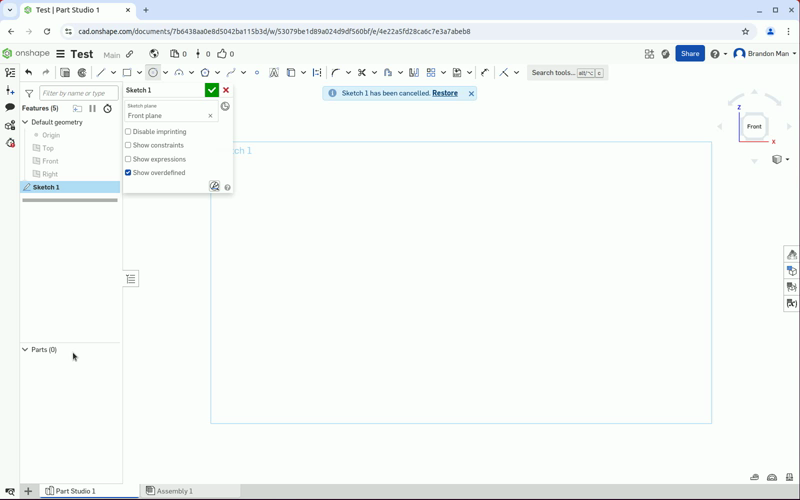
key_down(shift)
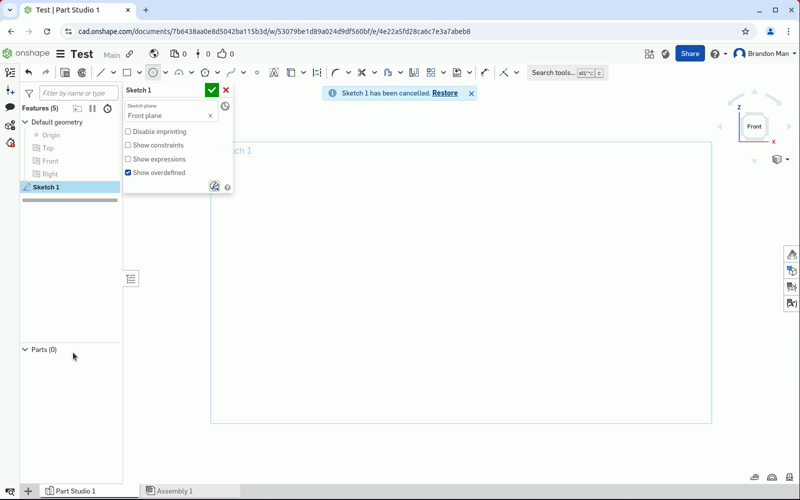
mouse_move(461, 282)
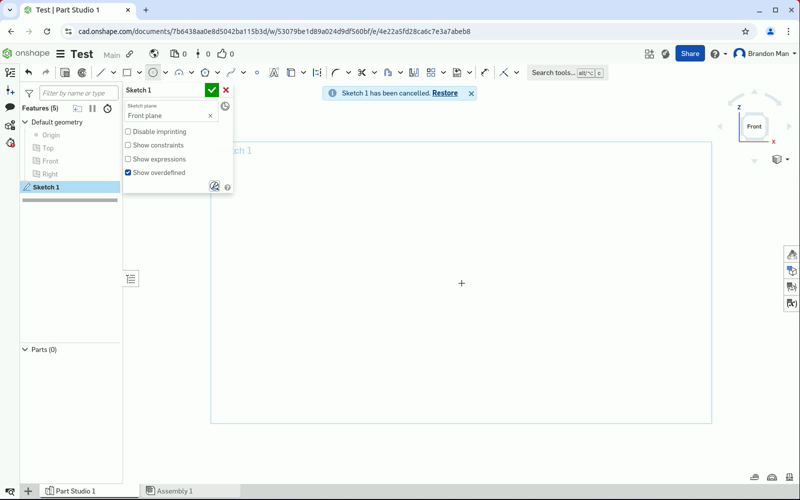
click(461, 282)
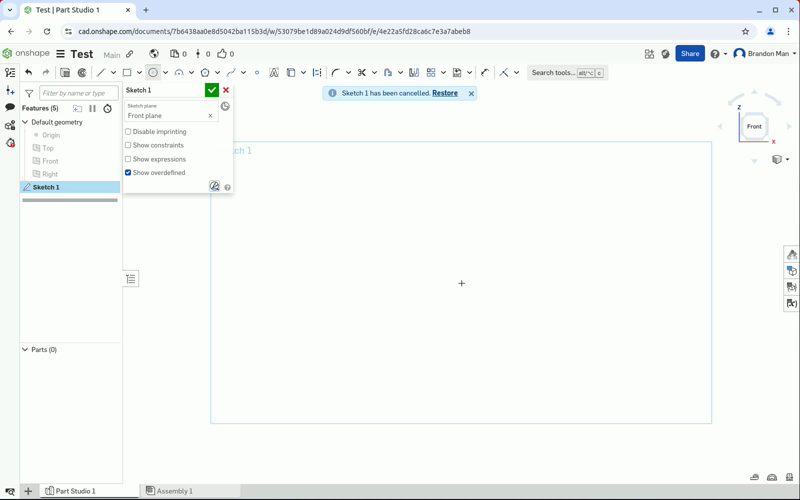
key_up(shift)
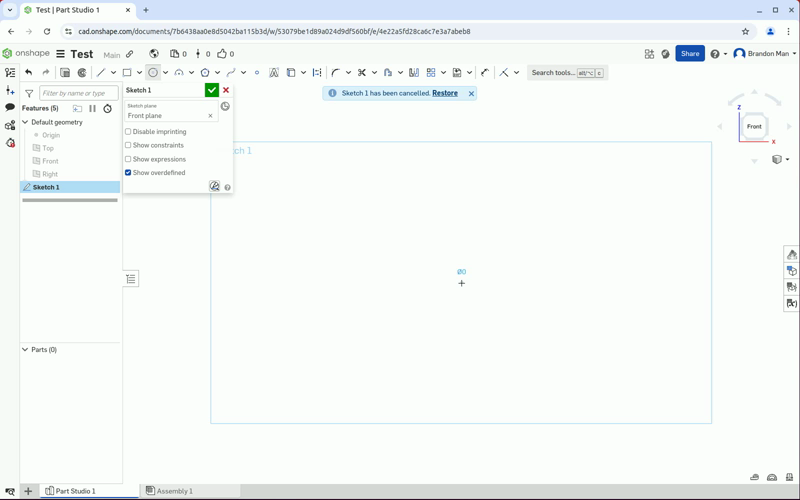
mouse_move(479, 282)
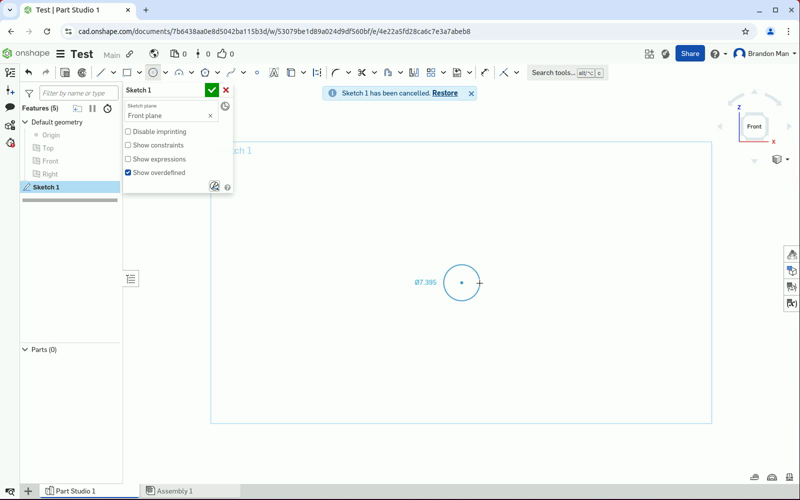
click(479, 282)
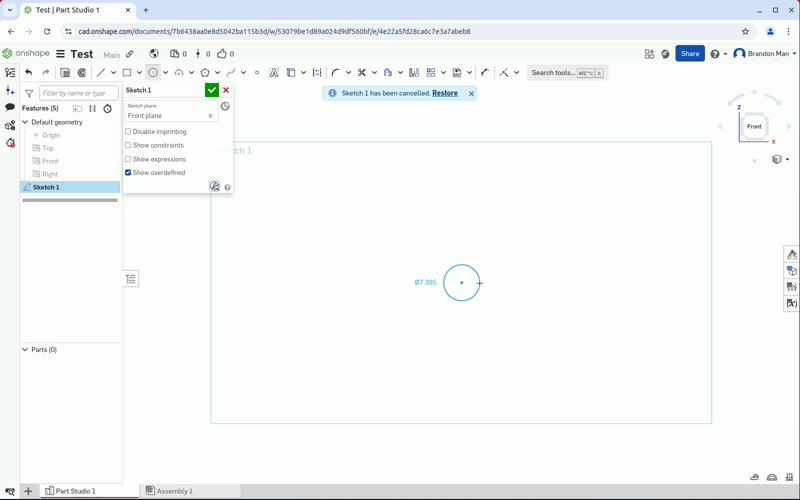
key(esc)
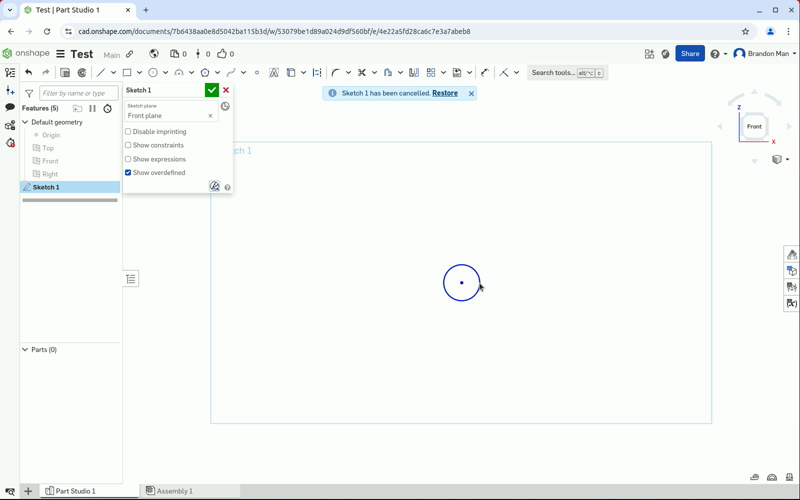
mouse_move(463, 296)
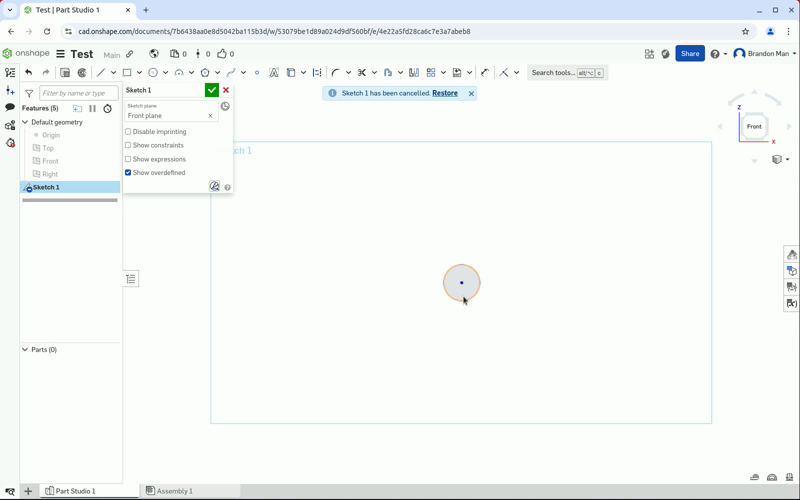
scroll(6)
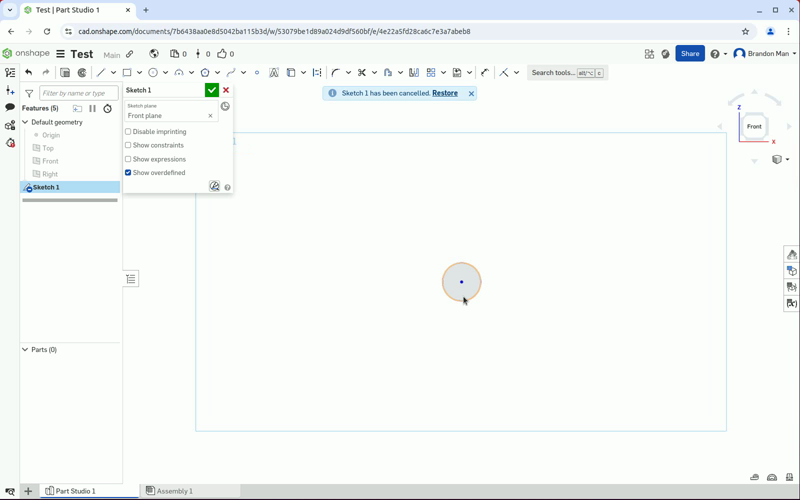
scroll(6)
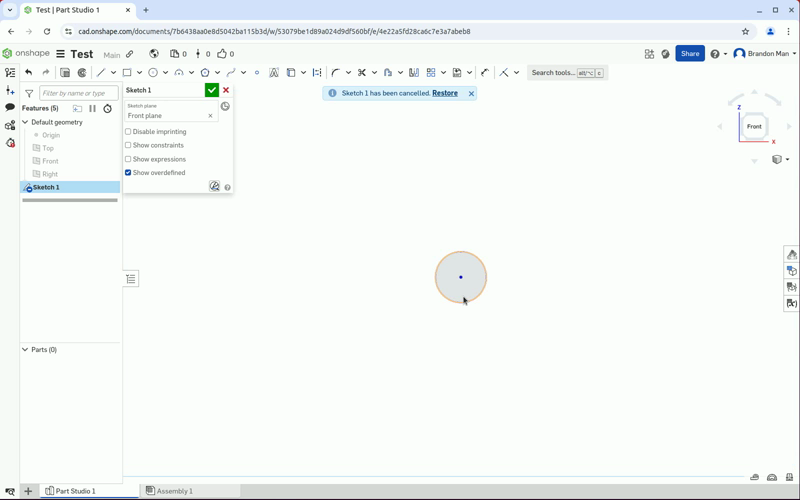
scroll(6)
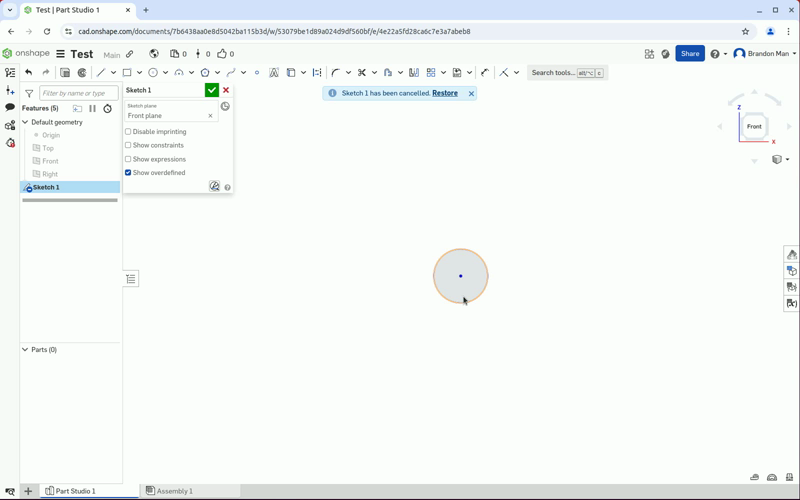
scroll(6)
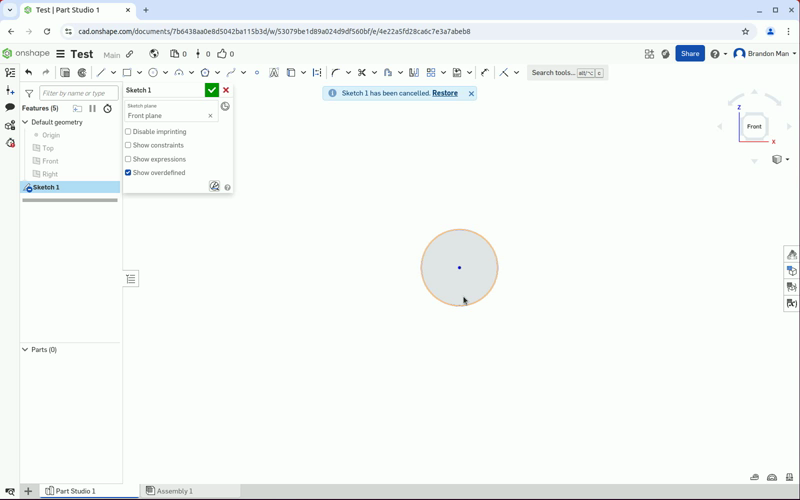
scroll(6)
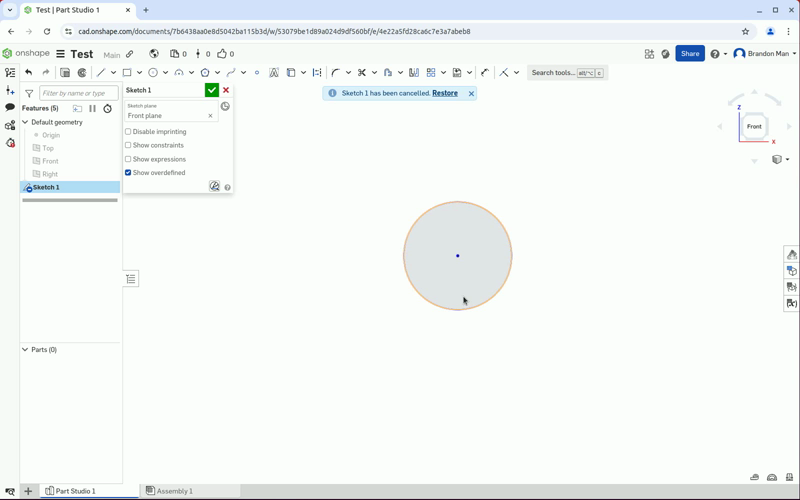
scroll(6)
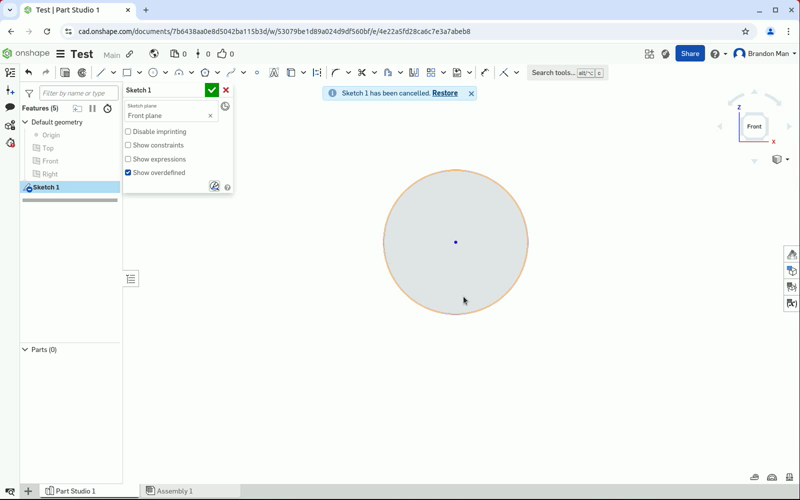
scroll(6)
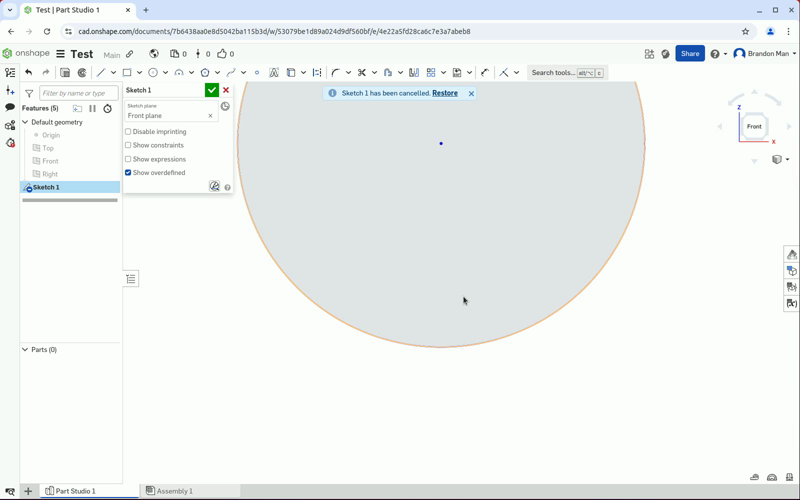
click(463, 296)
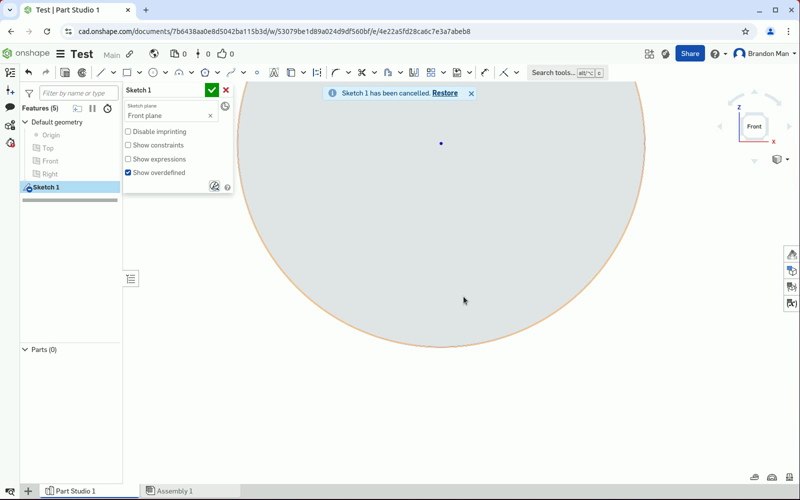
scroll(-6)
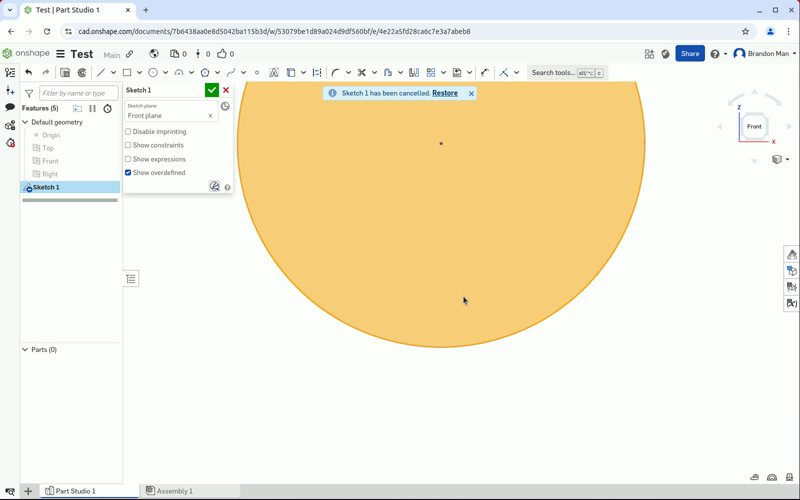
scroll(-6)
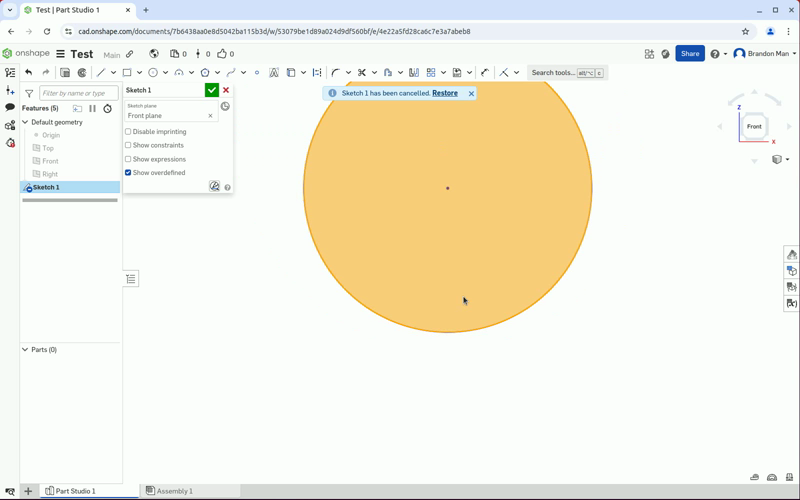
scroll(-6)
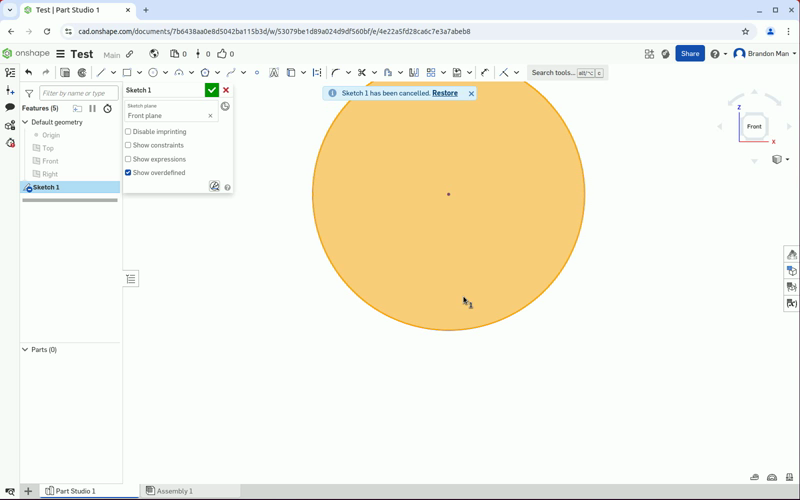
scroll(-6)
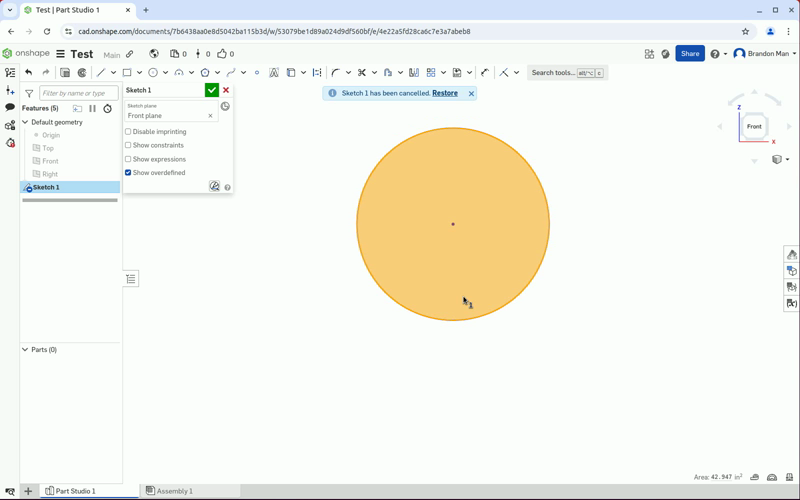
scroll(-6)
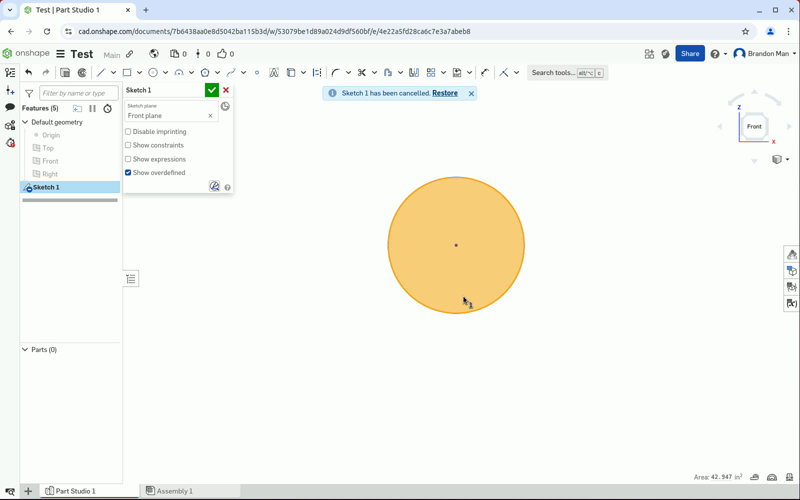
scroll(-6)
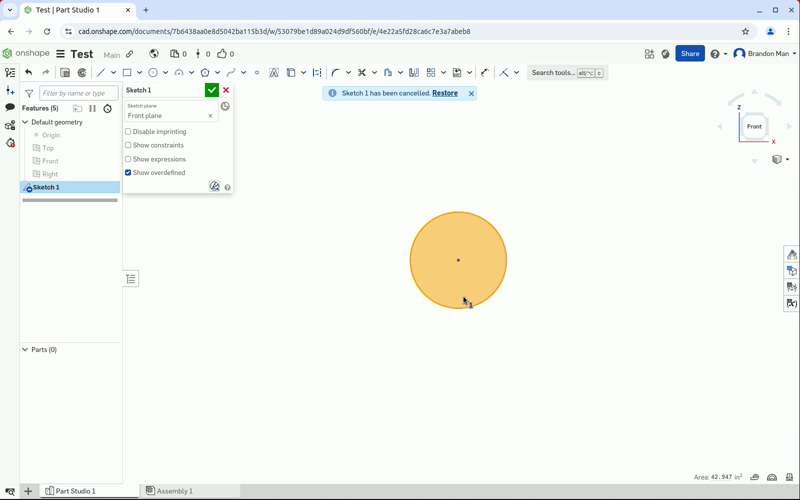
scroll(-6)
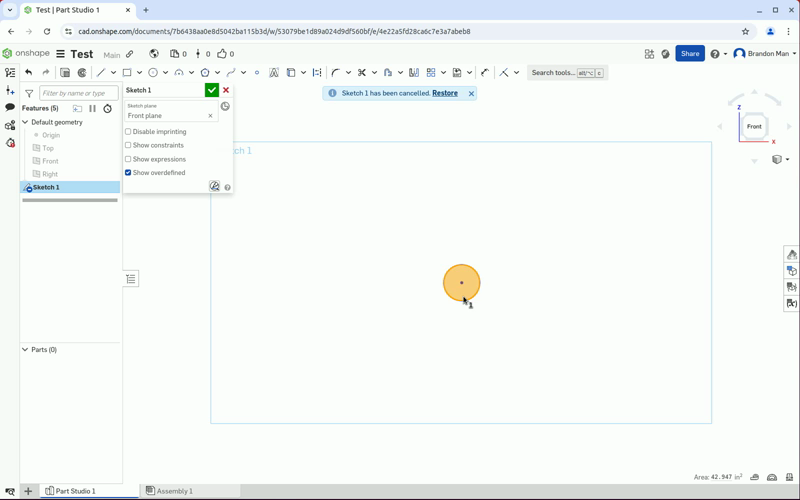
mouse_move(73, 352)
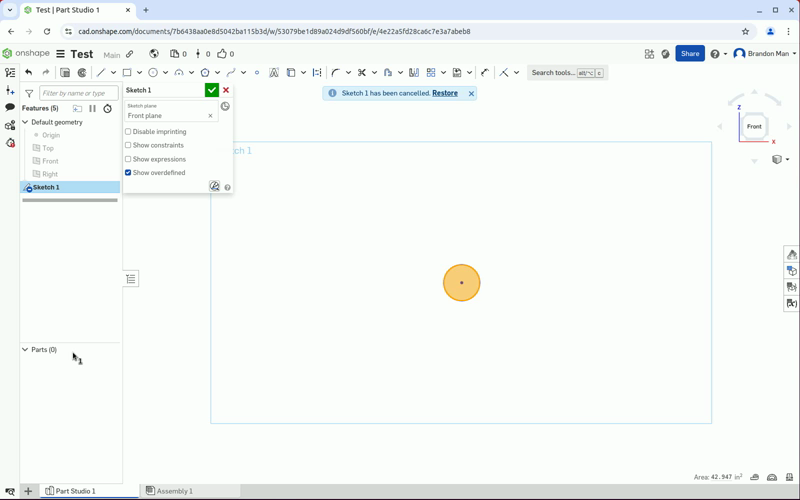
key(shift+y)
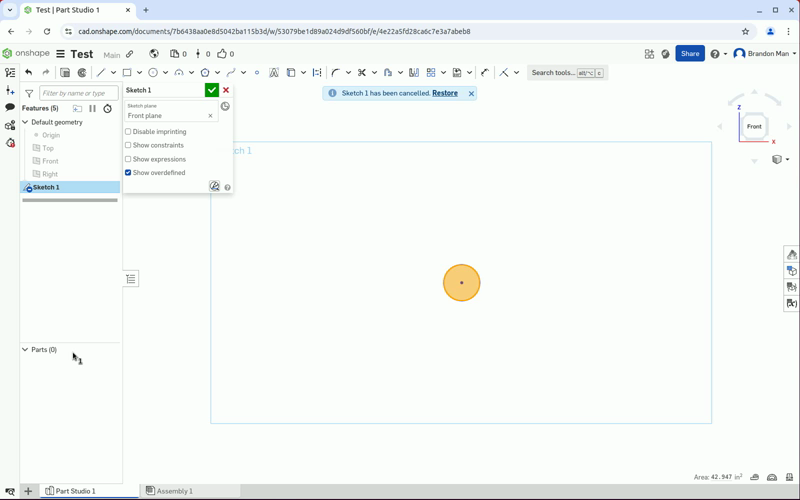
key(shift+e)
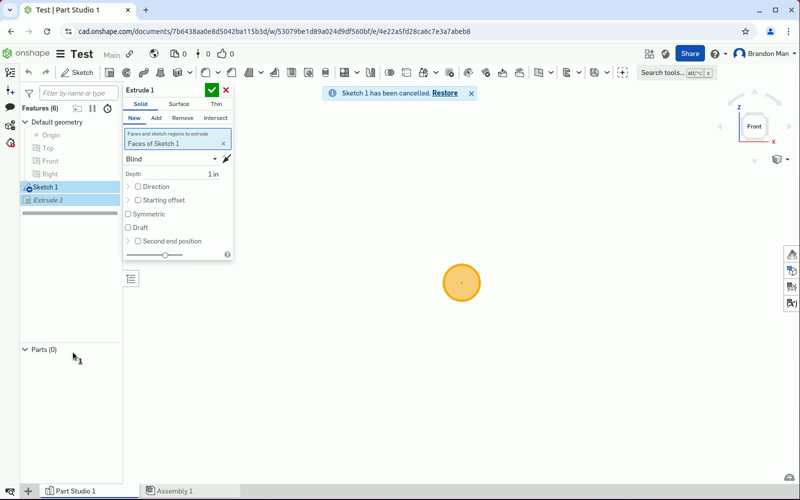
mouse_move(143, 106)
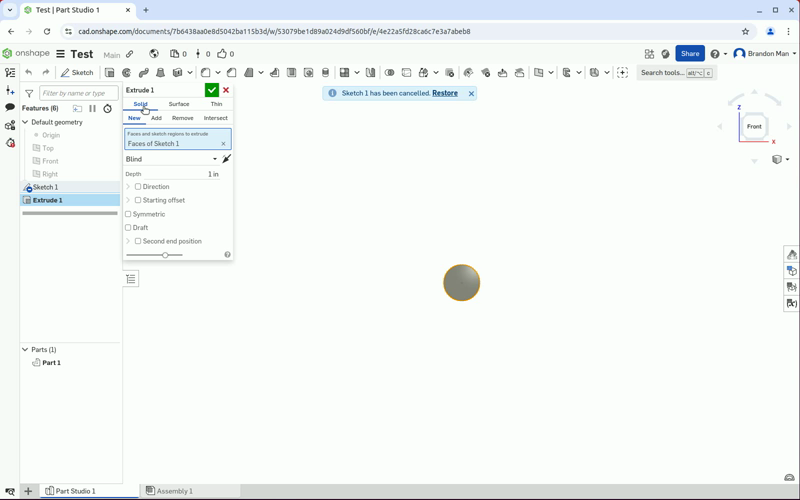
click(143, 106)
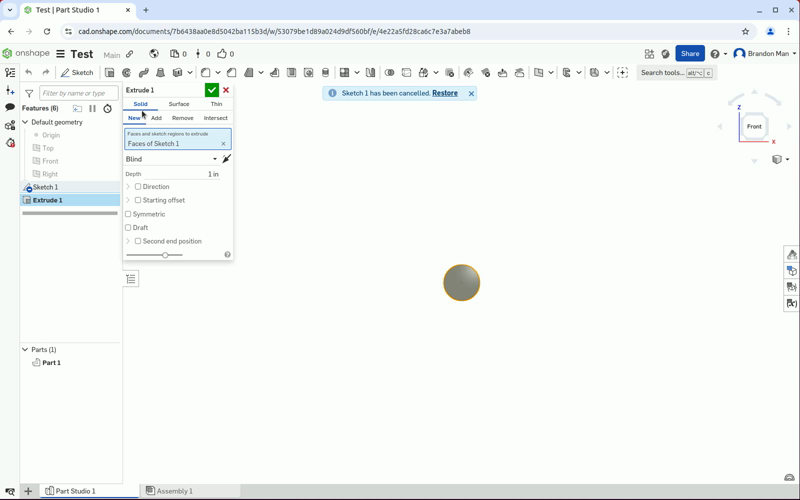
mouse_move(137, 120)
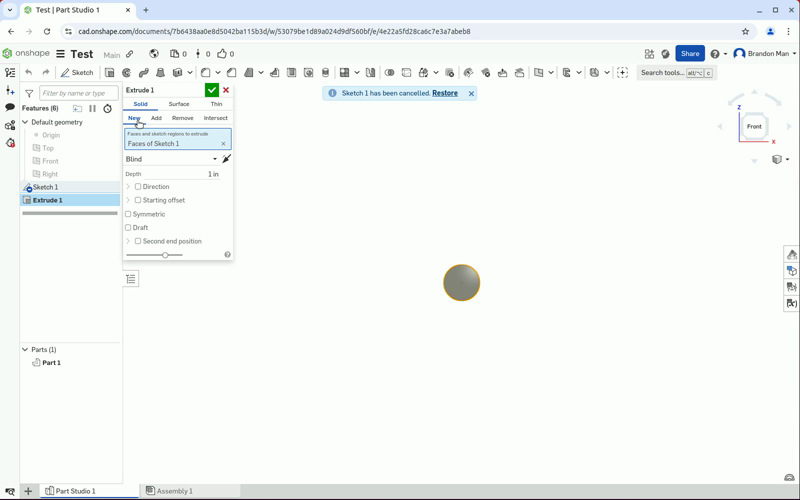
click(137, 120)
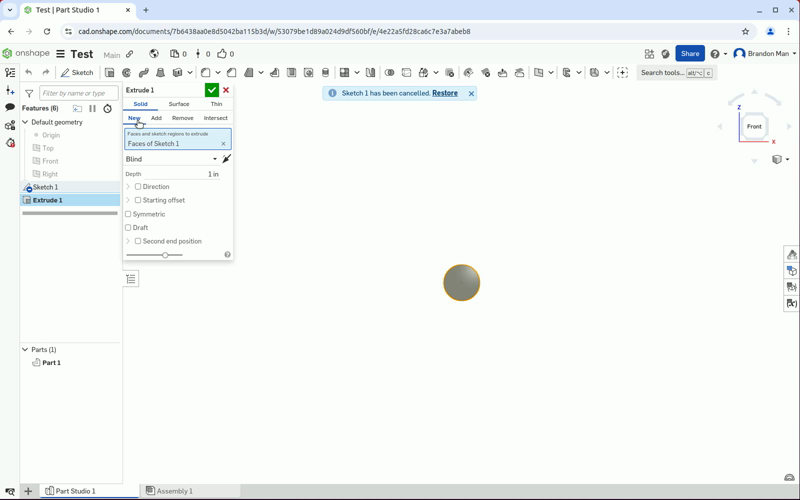
key(tab, 4)
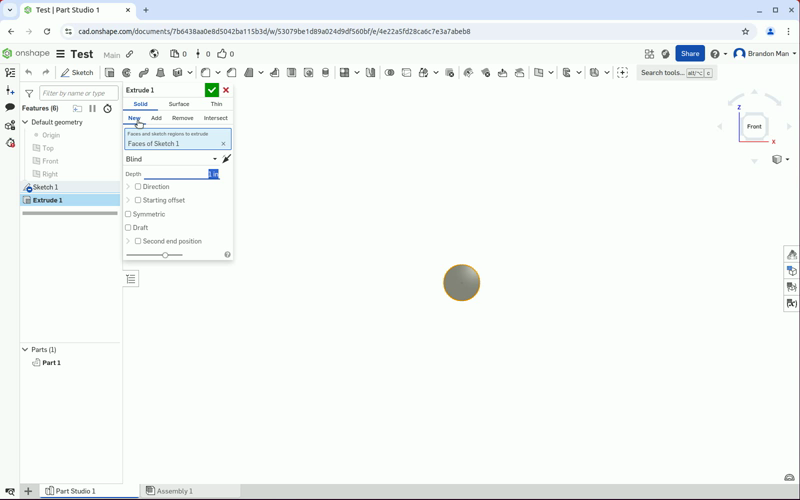
text(-23.108)
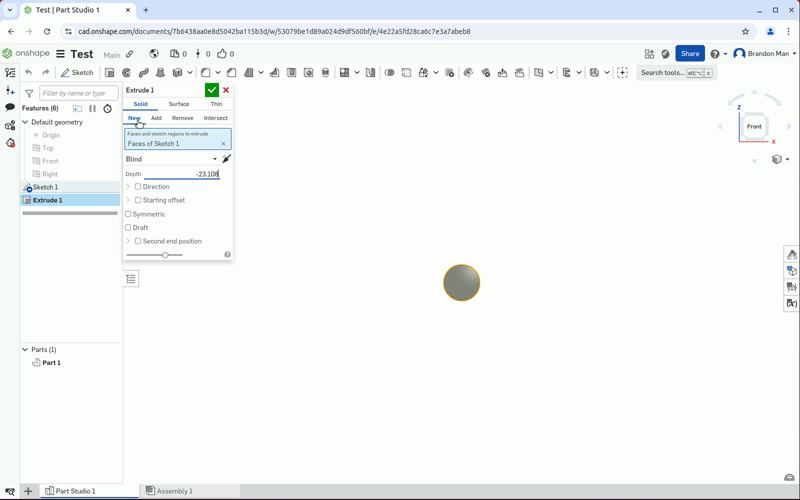
key(enter)
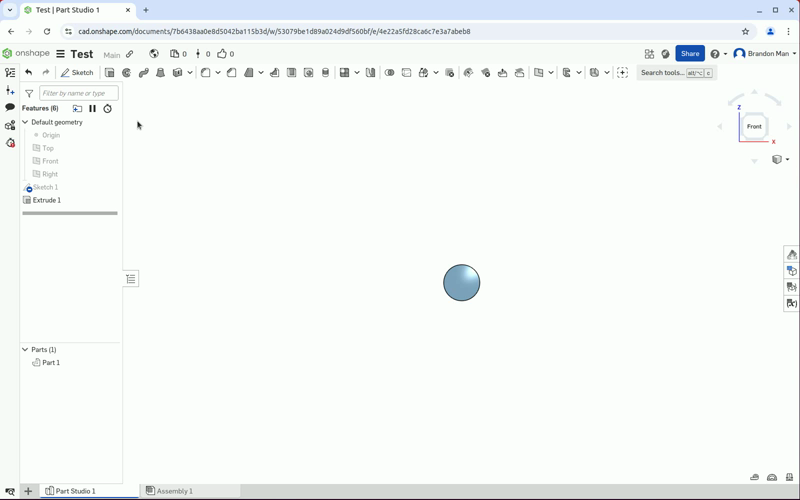
key(shift+h)
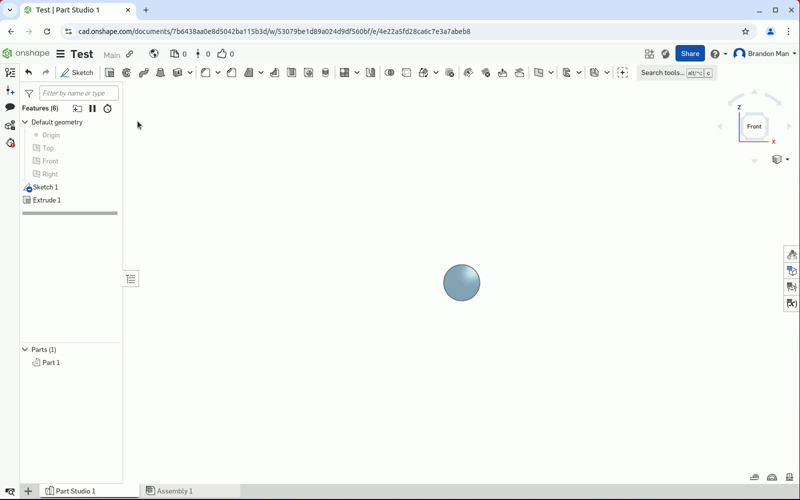
key(shift+h)
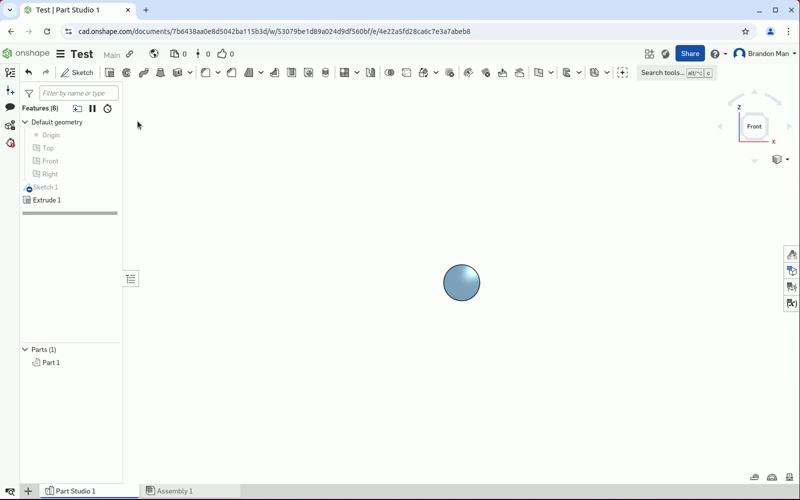
mouse_move(73, 189)
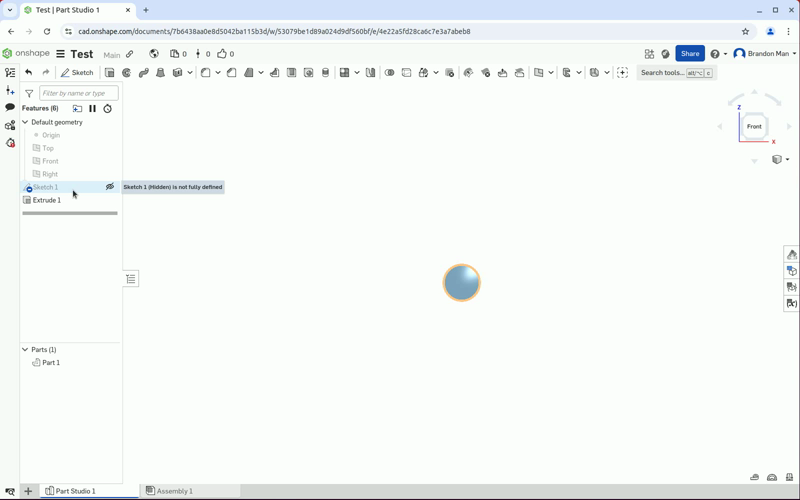
click(73, 189)
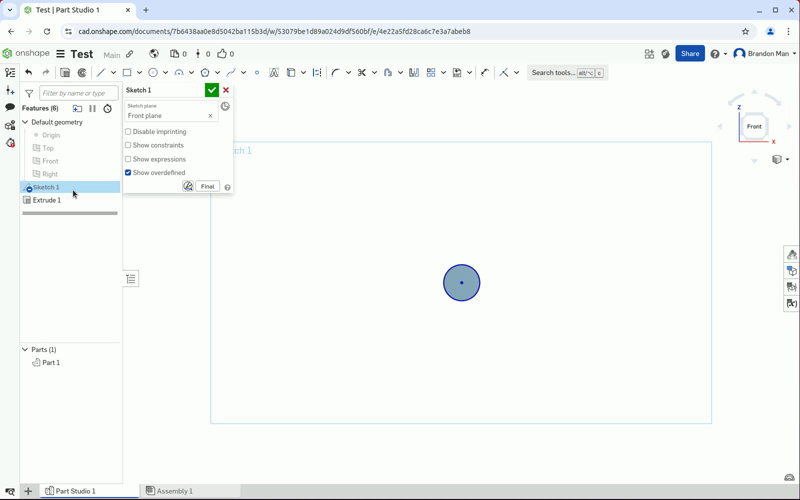
mouse_move(229, 92)
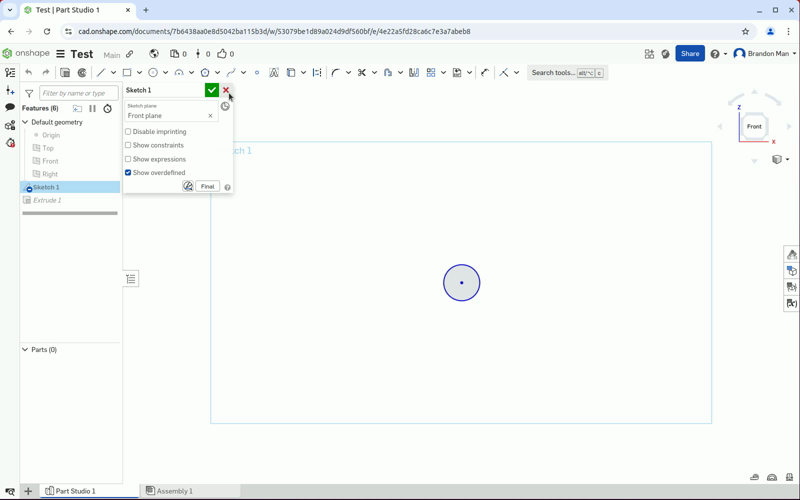
click(229, 92)
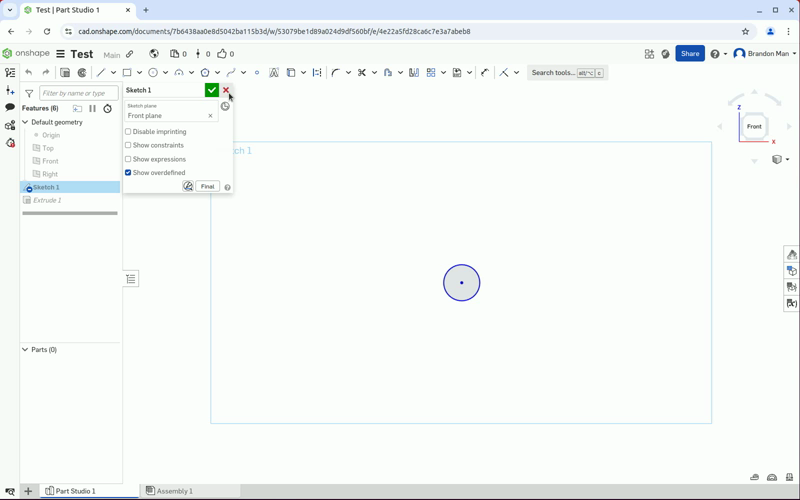
key(shift+s)
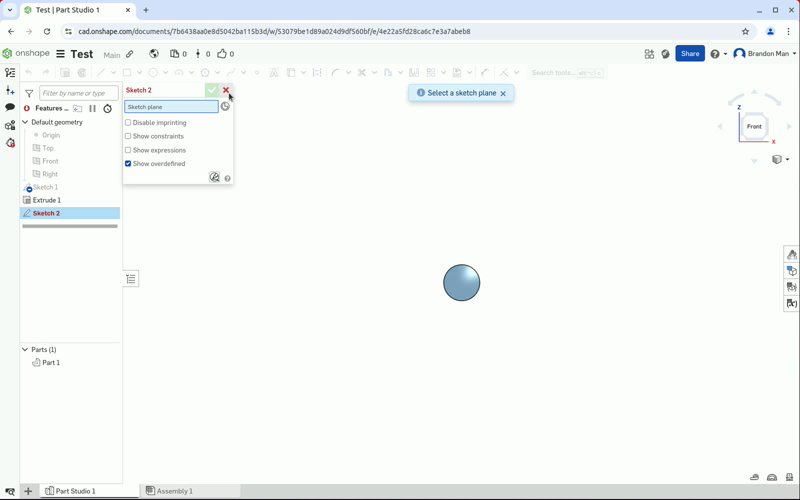
mouse_move(73, 163)
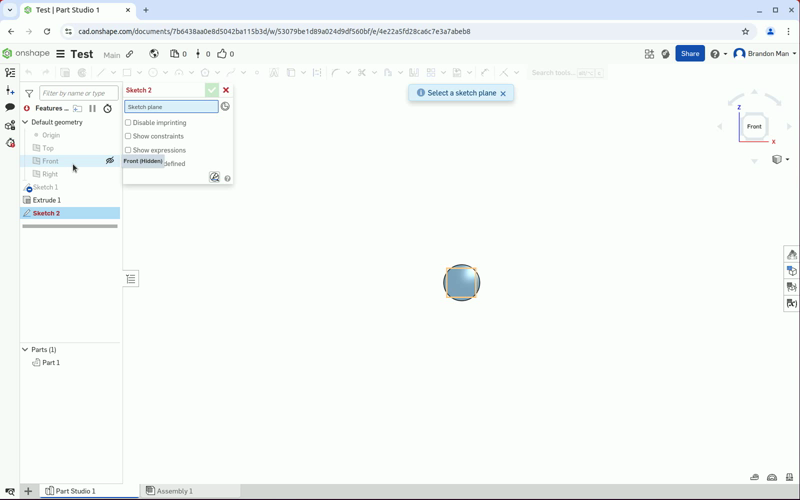
click(73, 163)
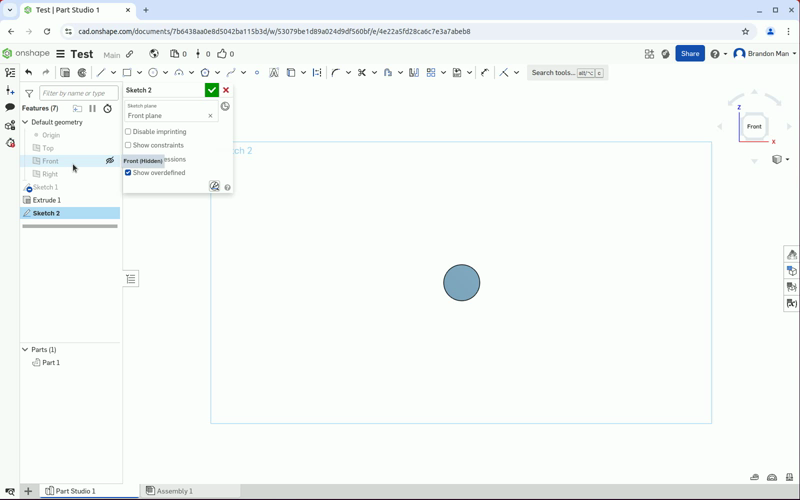
mouse_move(73, 352)
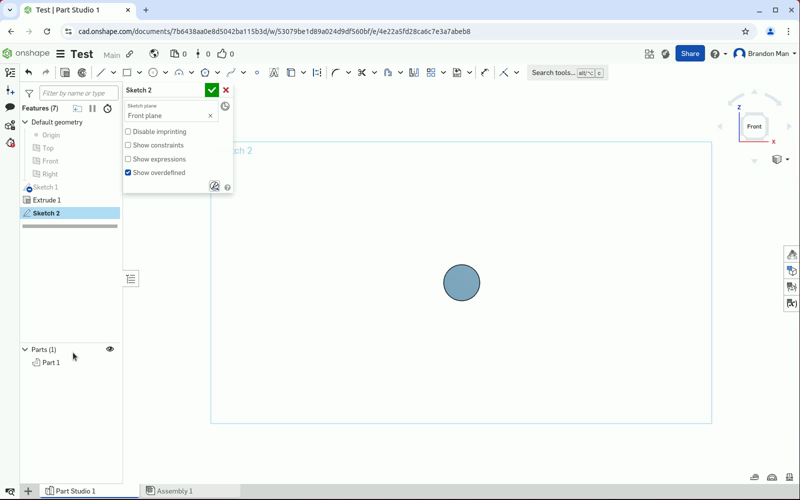
key(y)
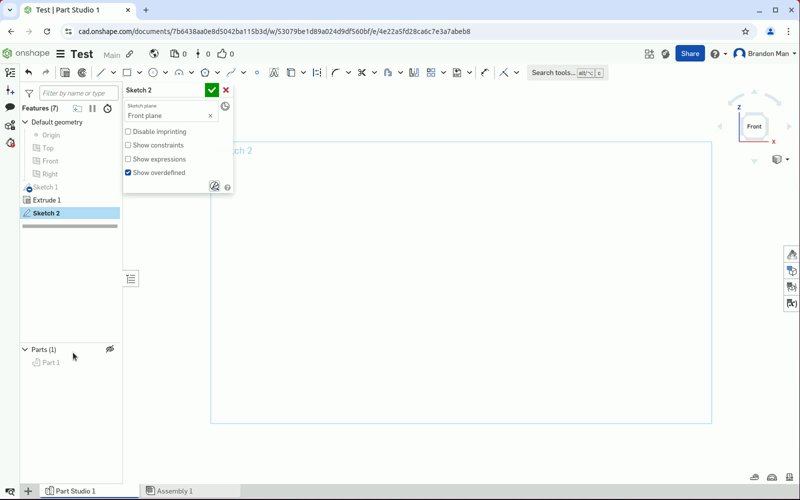
key(l)
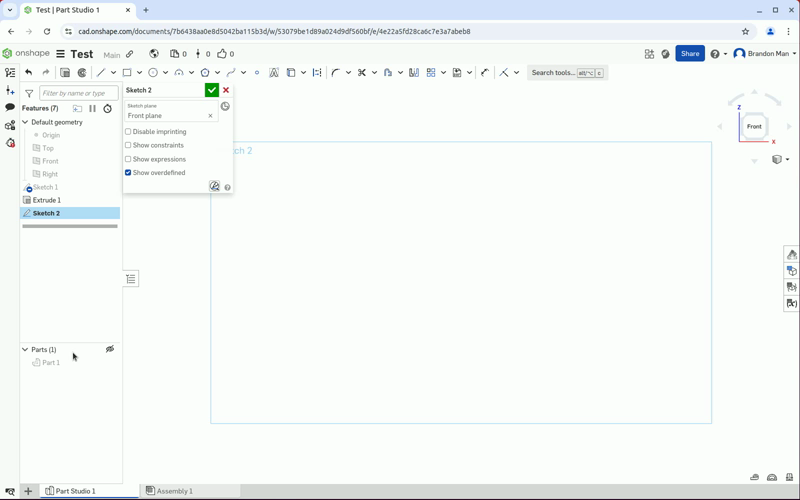
key_down(shift)
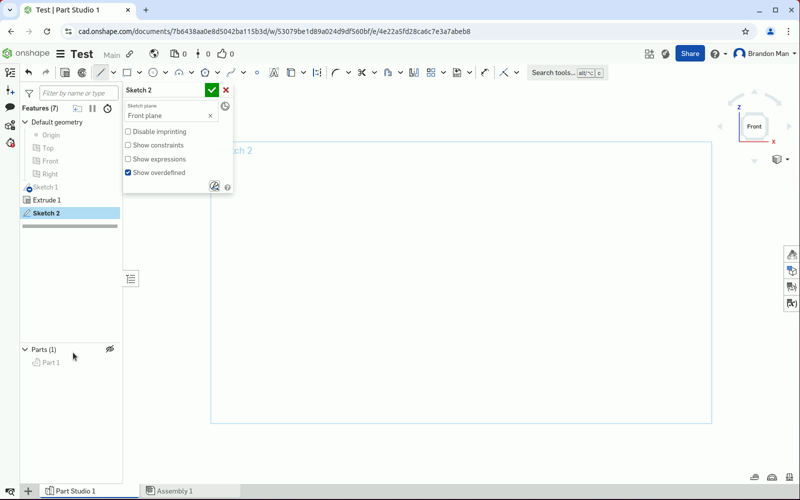
mouse_move(431, 282)
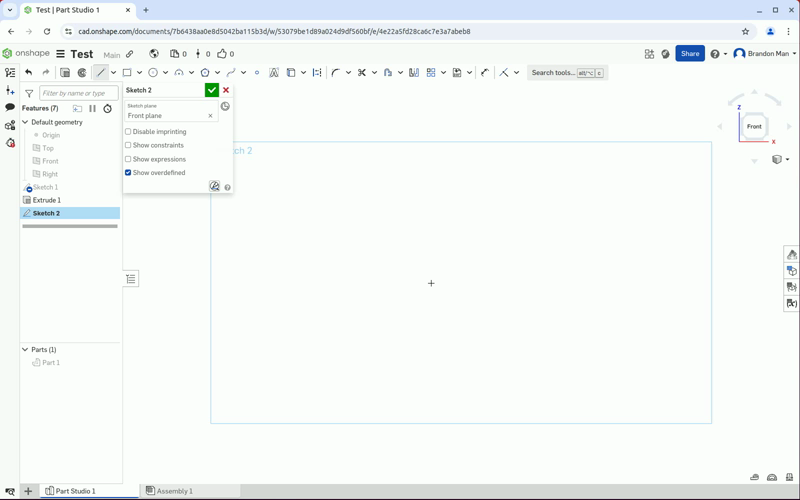
click(431, 282)
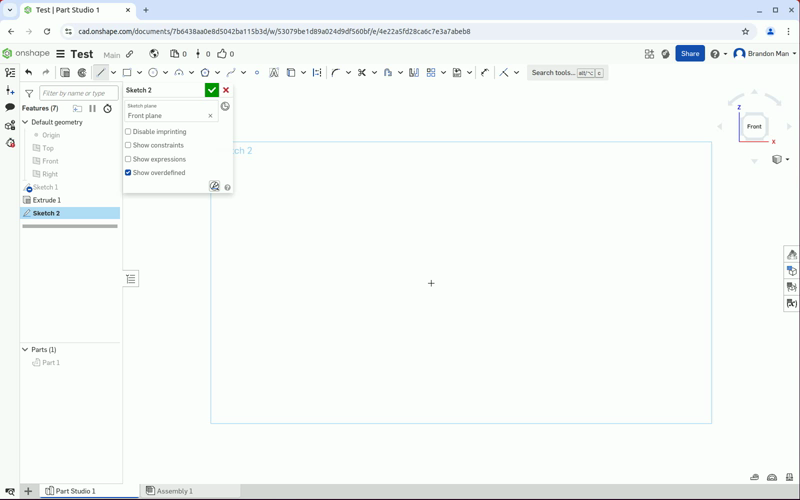
key_up(shift)
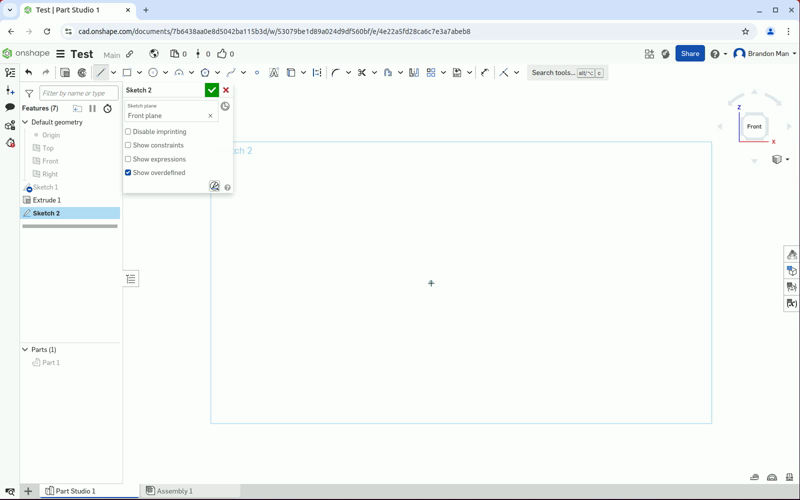
key_down(shift)
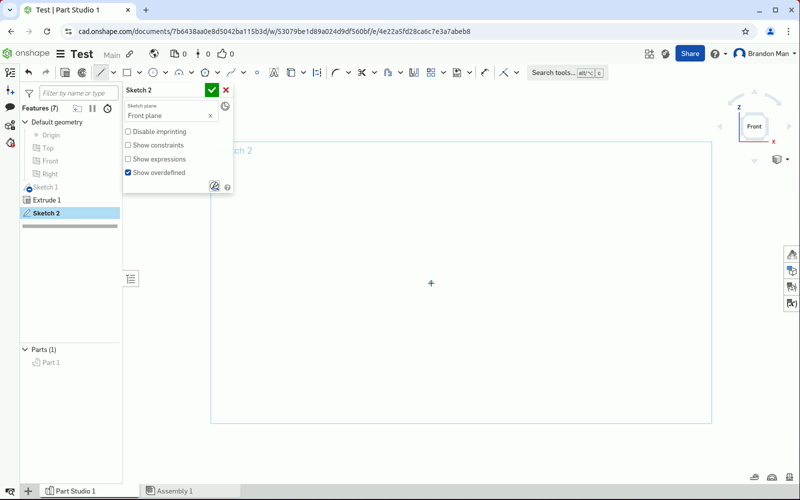
mouse_move(461, 282)
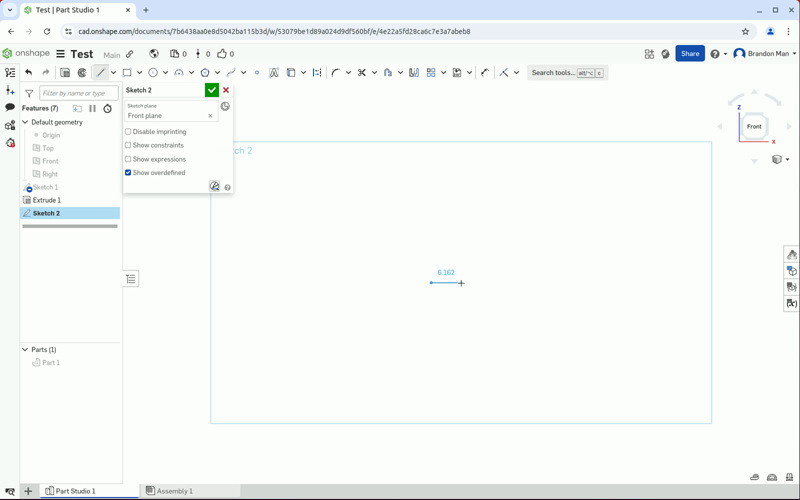
mouse_move(446, 308)
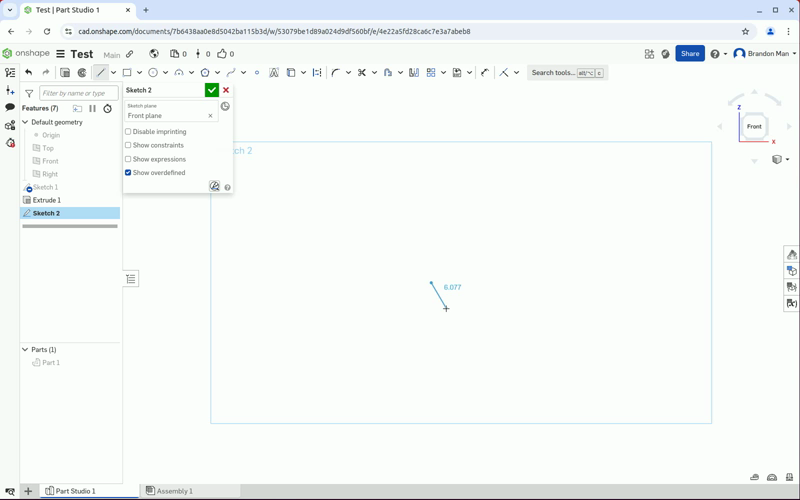
click(446, 308)
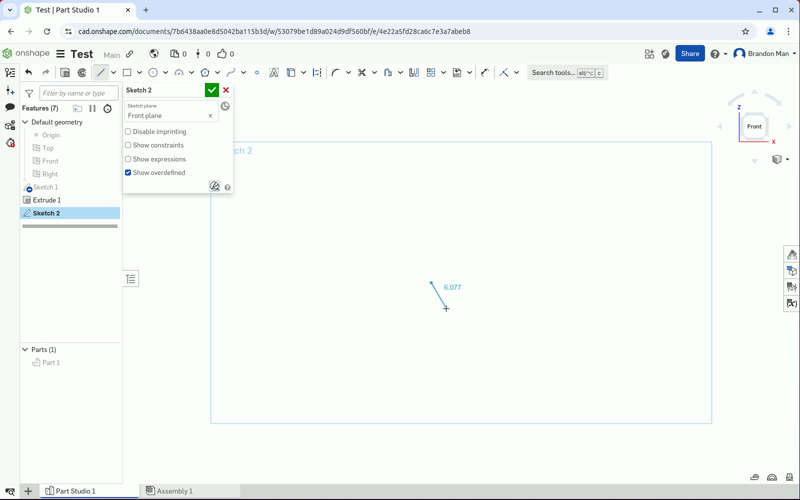
key_up(shift)
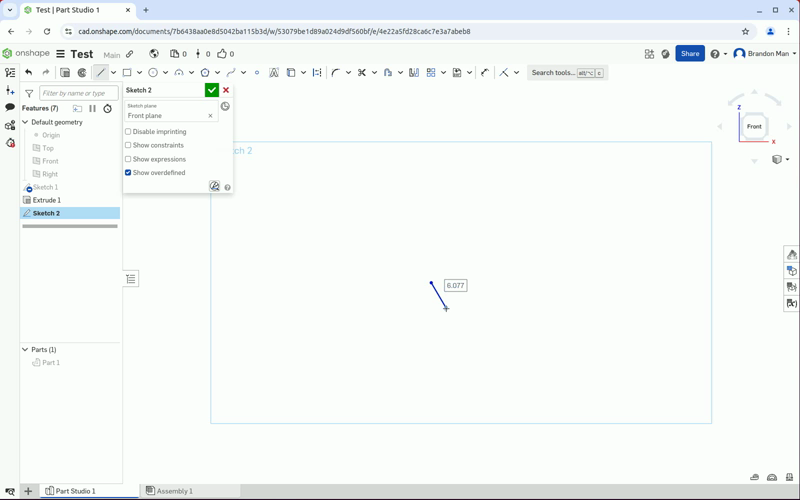
key_down(shift)
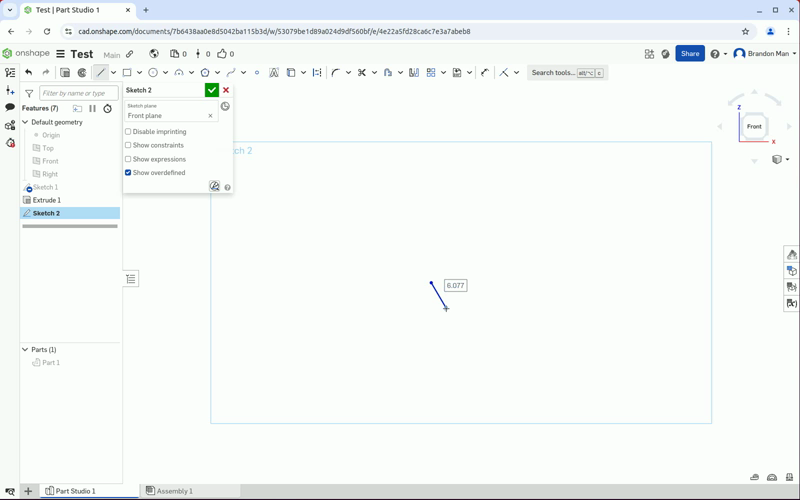
mouse_move(476, 308)
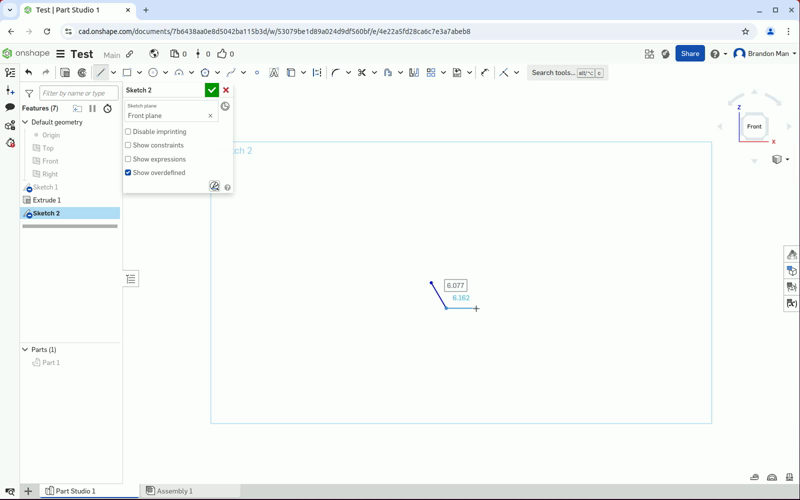
mouse_move(475, 308)
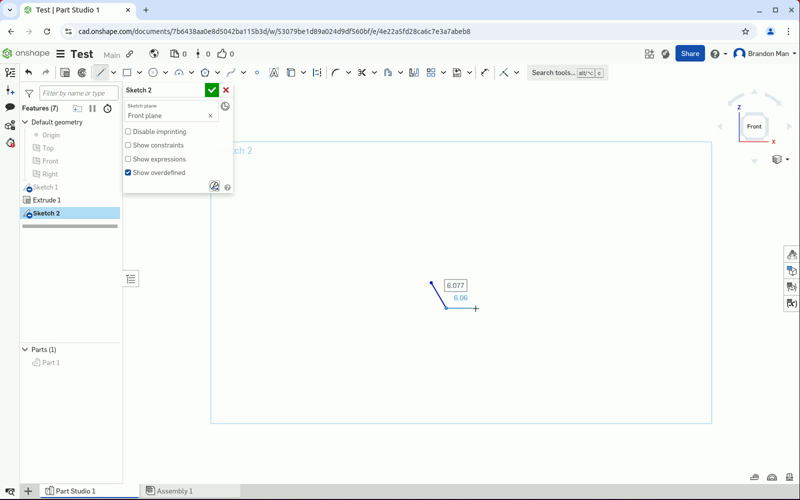
click(475, 308)
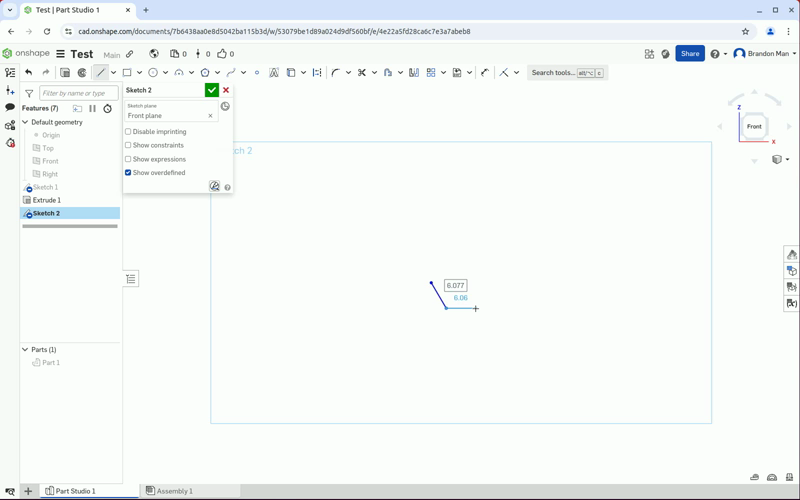
key_up(shift)
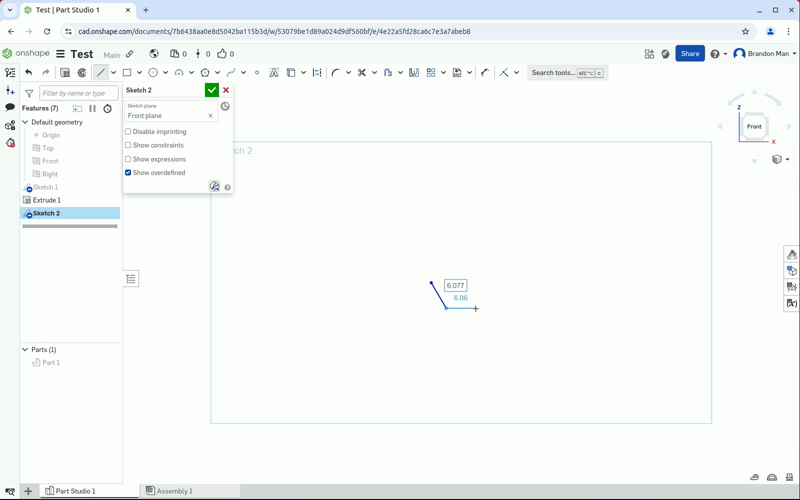
key_down(shift)
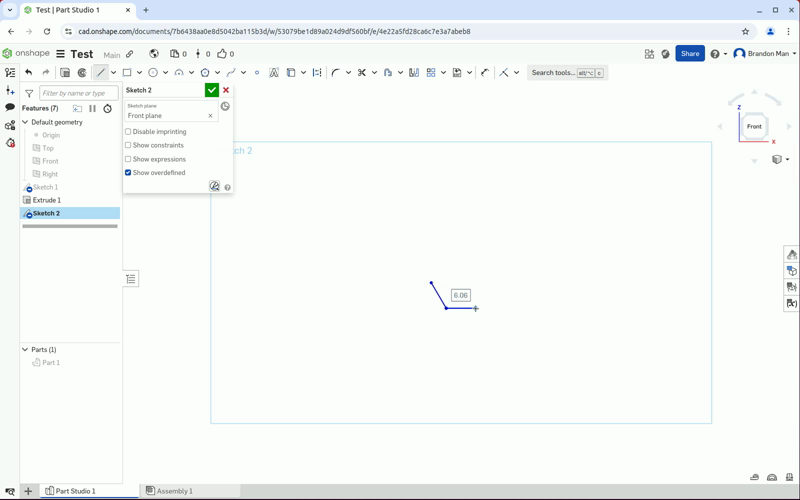
mouse_move(505, 308)
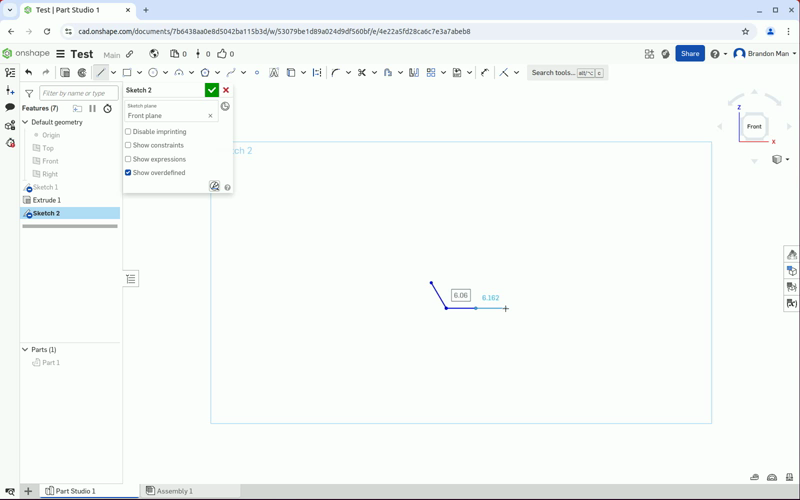
mouse_move(490, 282)
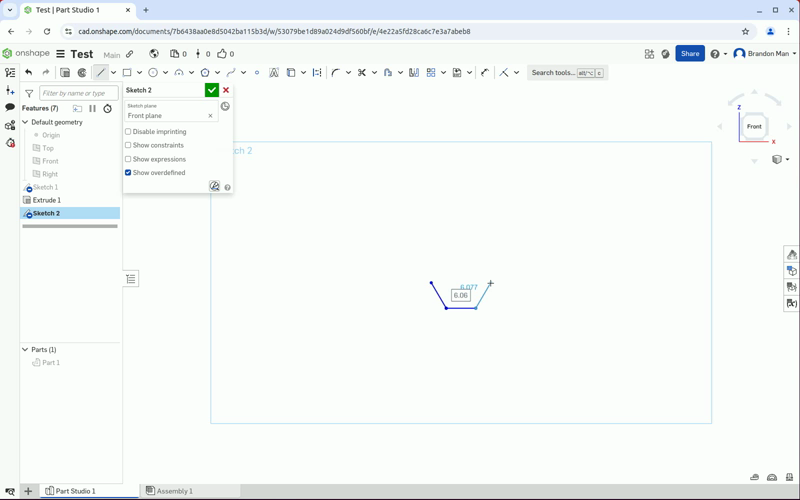
click(490, 282)
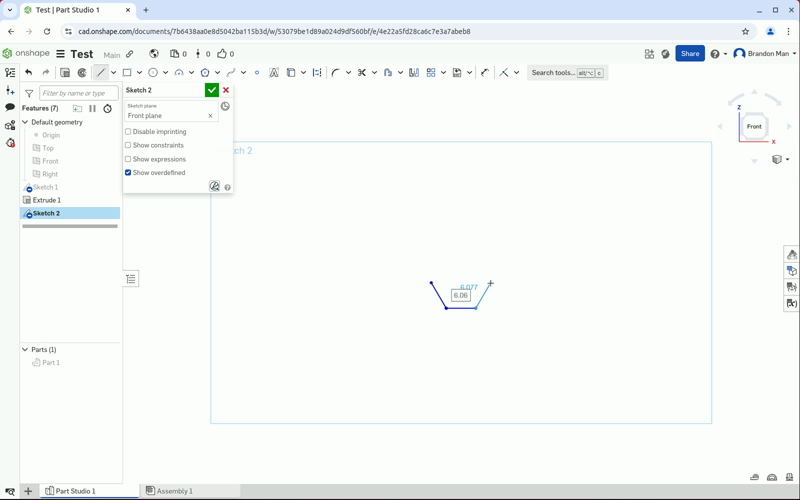
key_up(shift)
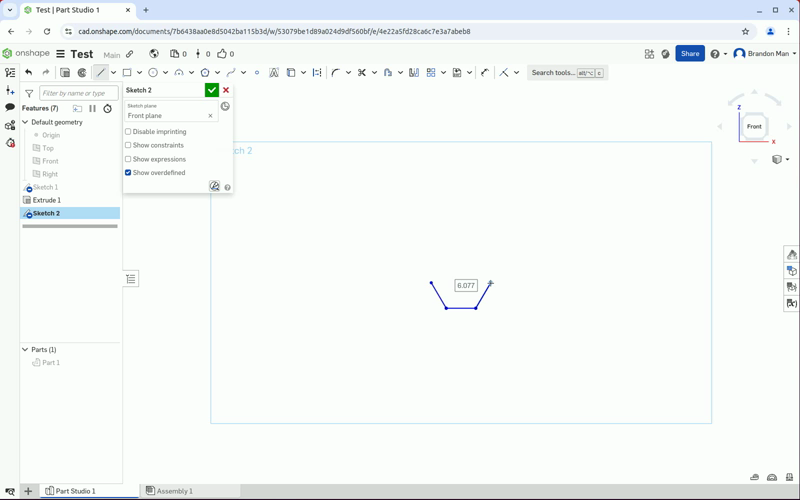
key_down(shift)
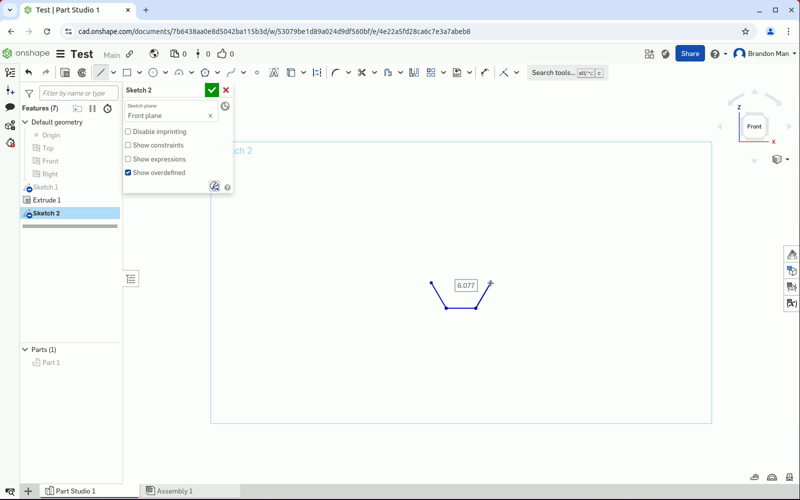
mouse_move(520, 282)
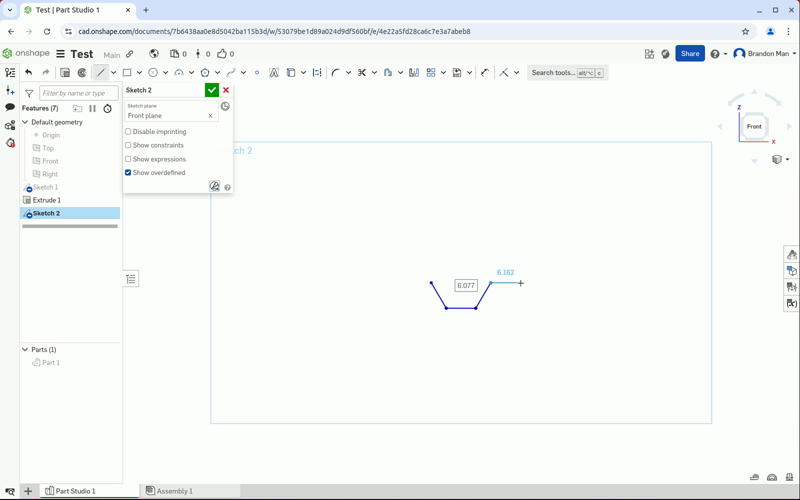
mouse_move(475, 257)
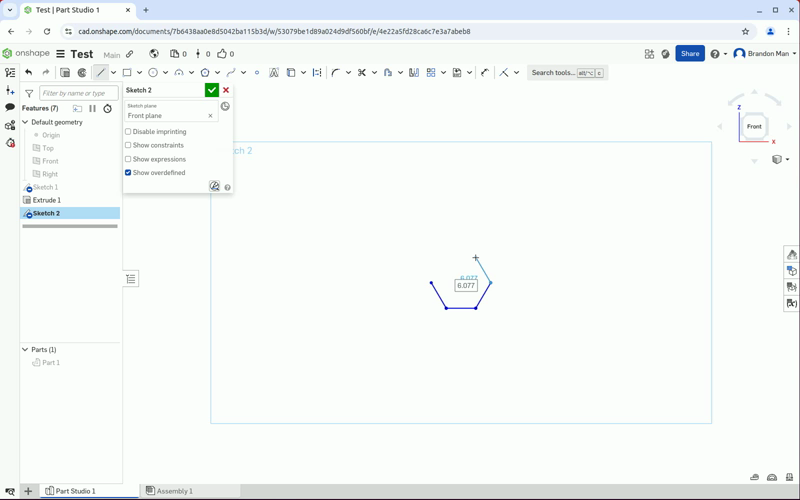
click(475, 257)
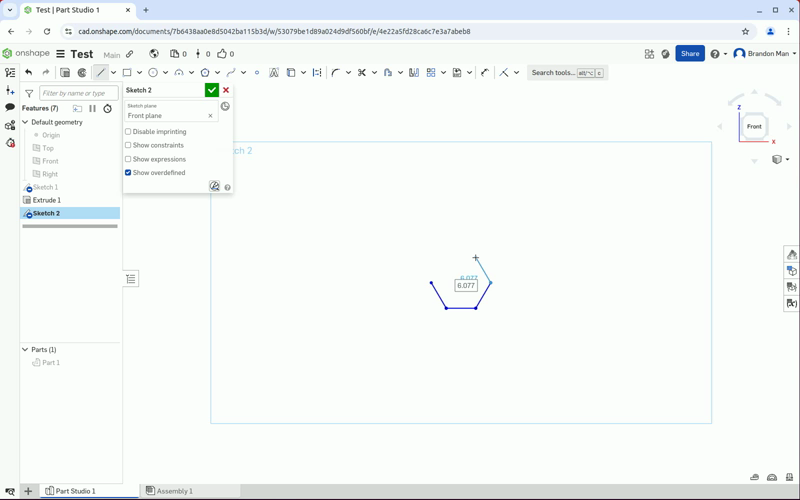
key_up(shift)
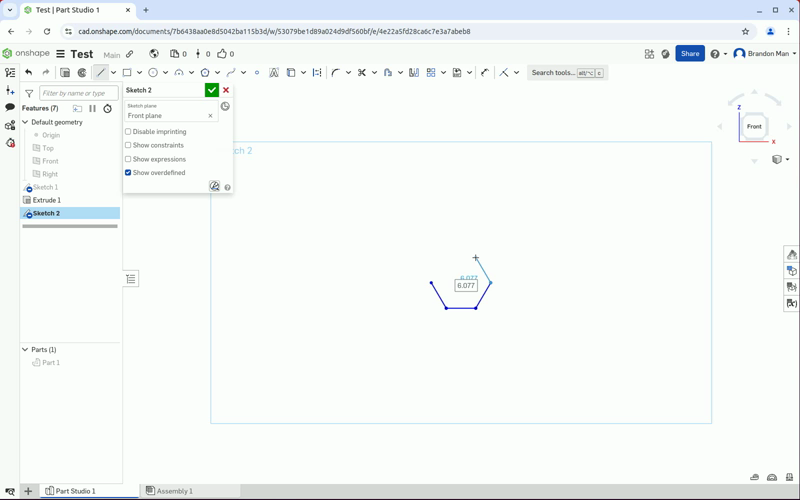
key_down(shift)
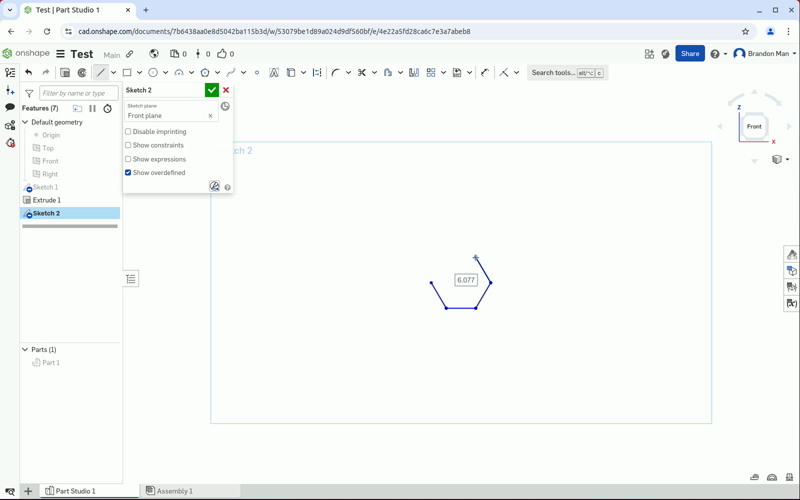
mouse_move(505, 257)
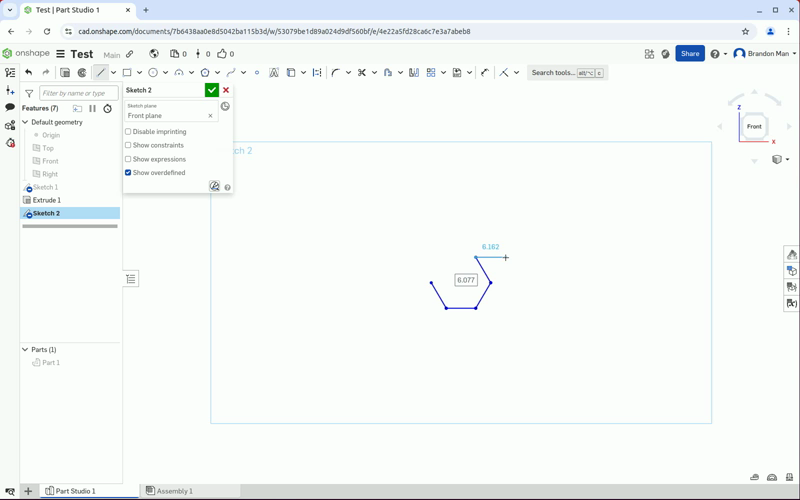
mouse_move(446, 257)
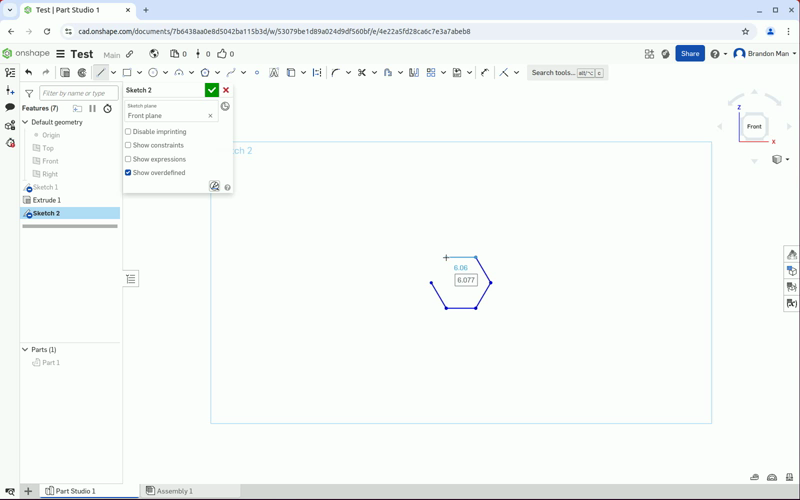
click(446, 257)
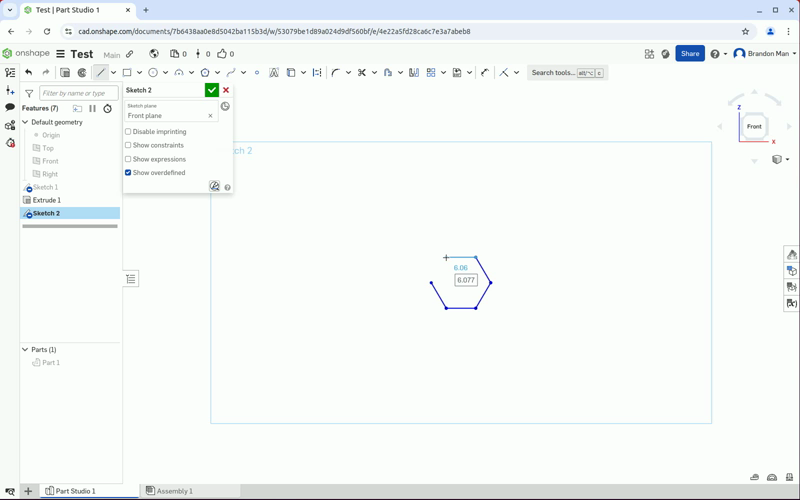
key_up(shift)
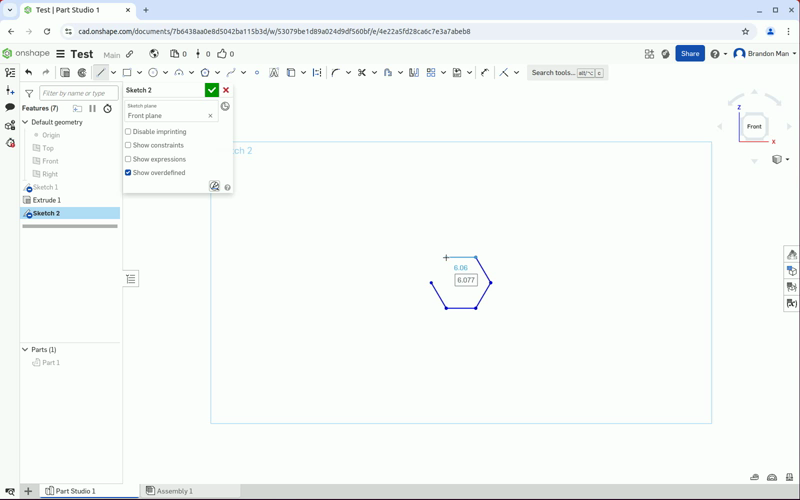
mouse_move(476, 257)
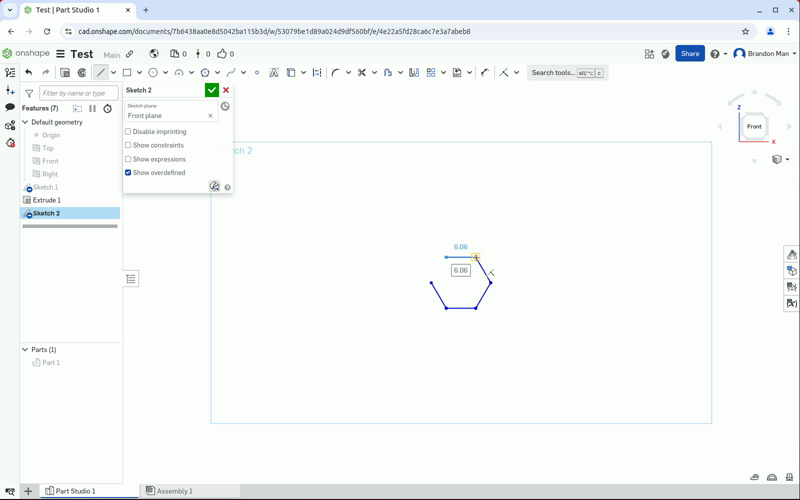
key_down(shift)
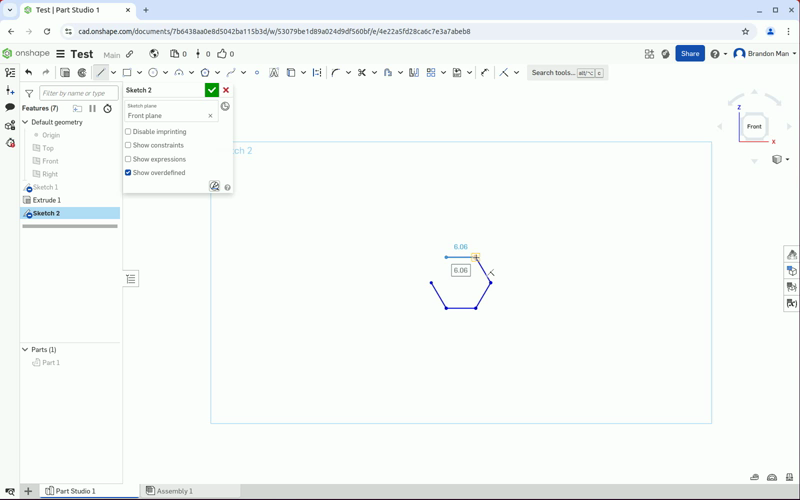
mouse_move(431, 282)
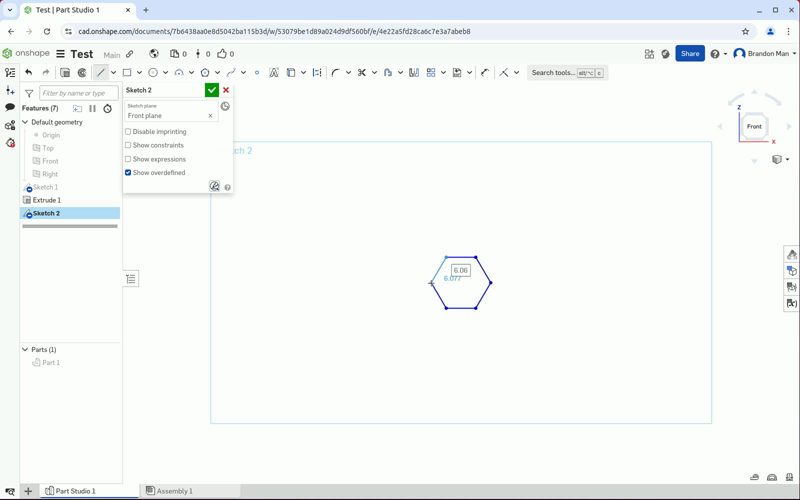
key_up(shift)
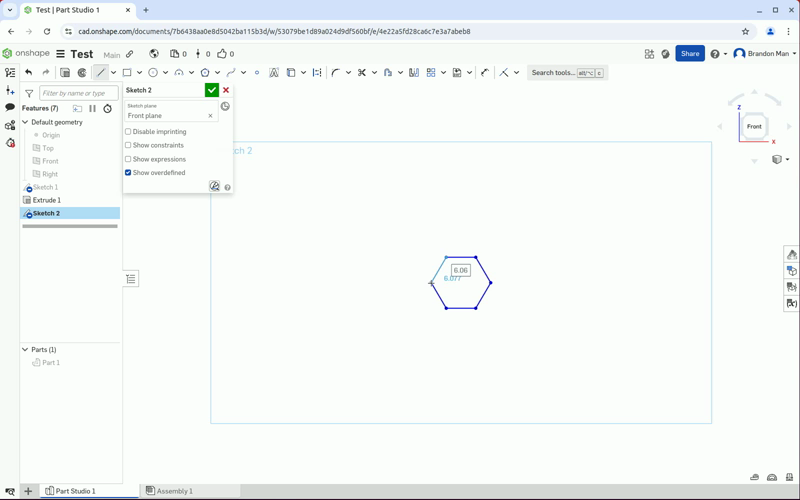
click(431, 282)
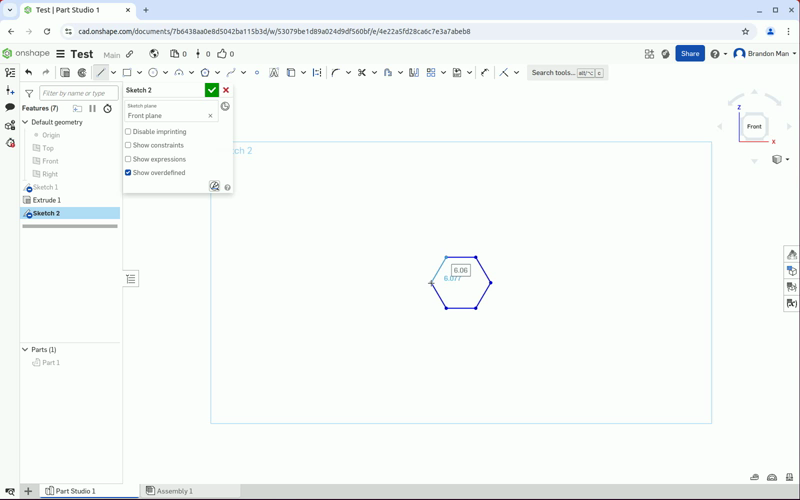
key(esc)
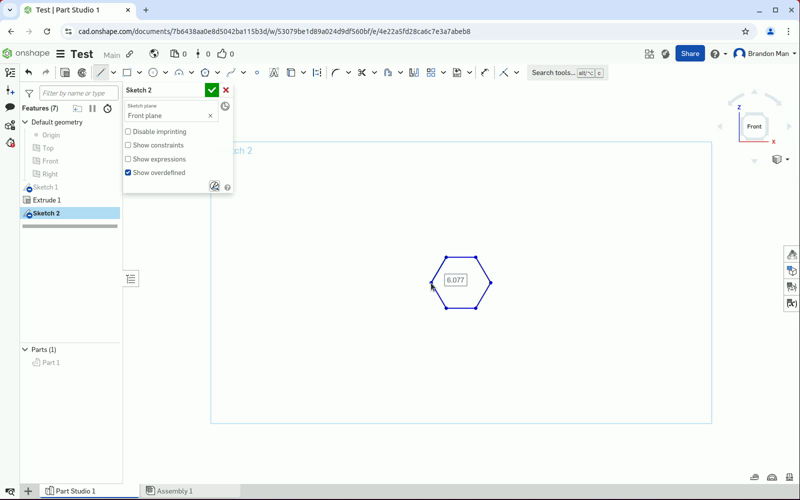
key(c)
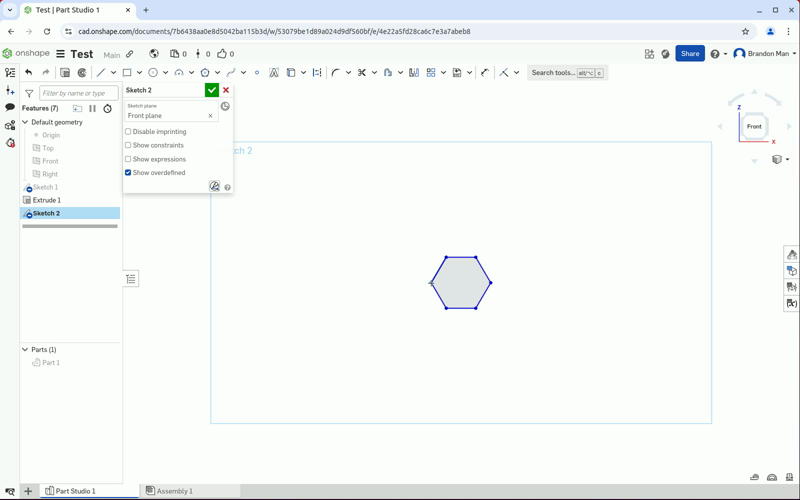
key_down(shift)
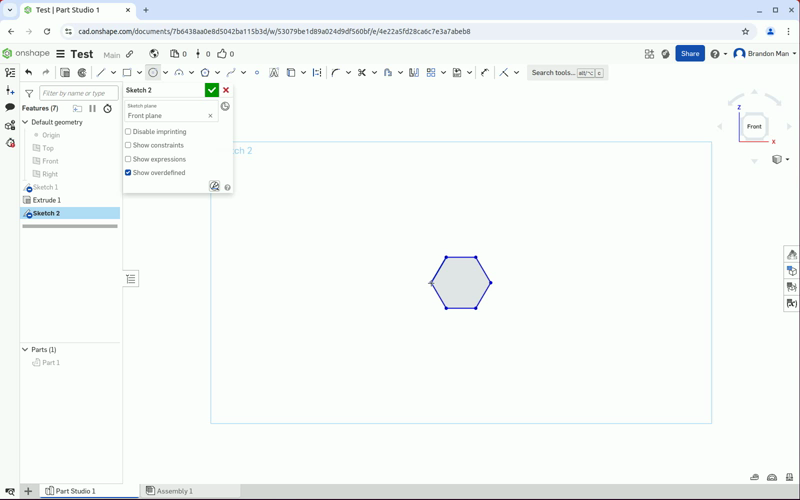
mouse_move(461, 282)
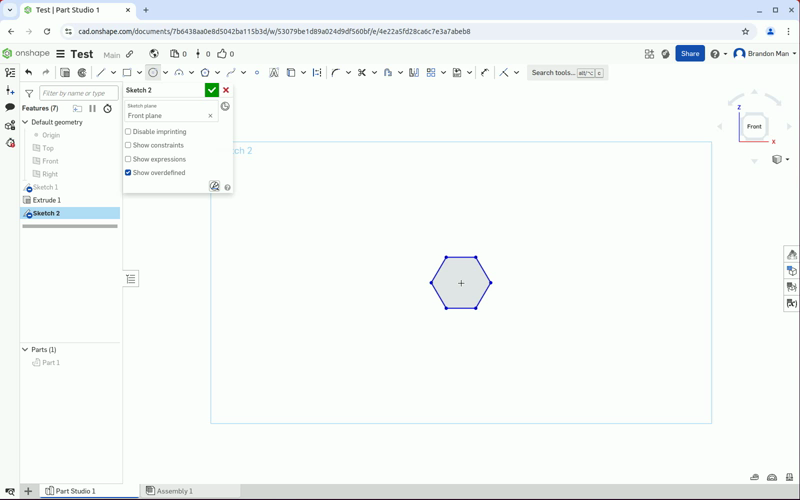
click(461, 282)
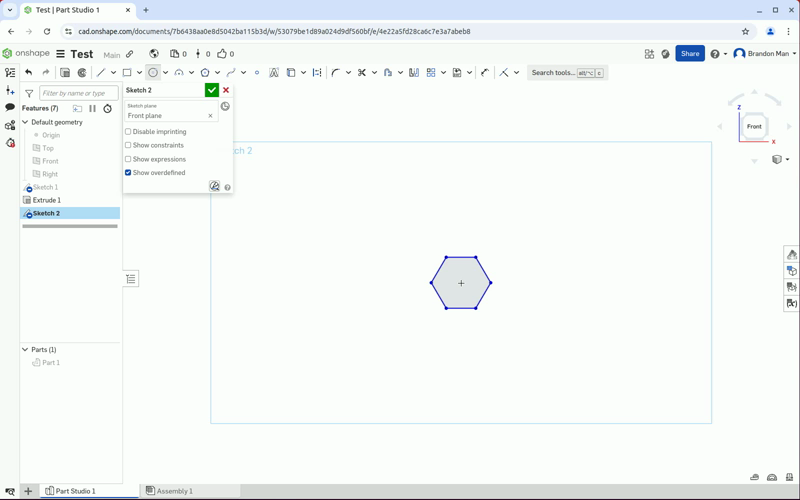
key_up(shift)
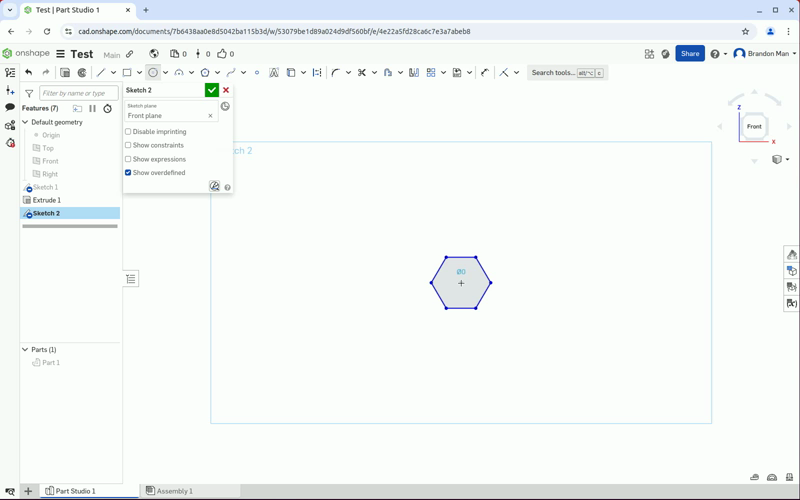
mouse_move(478, 282)
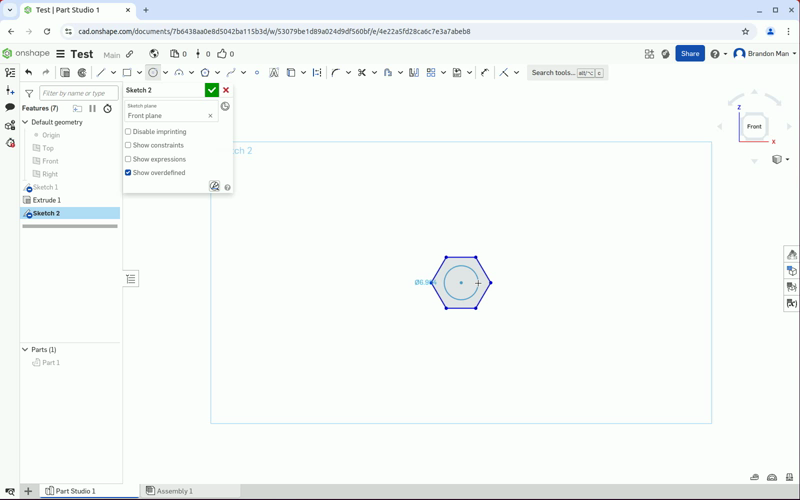
click(478, 282)
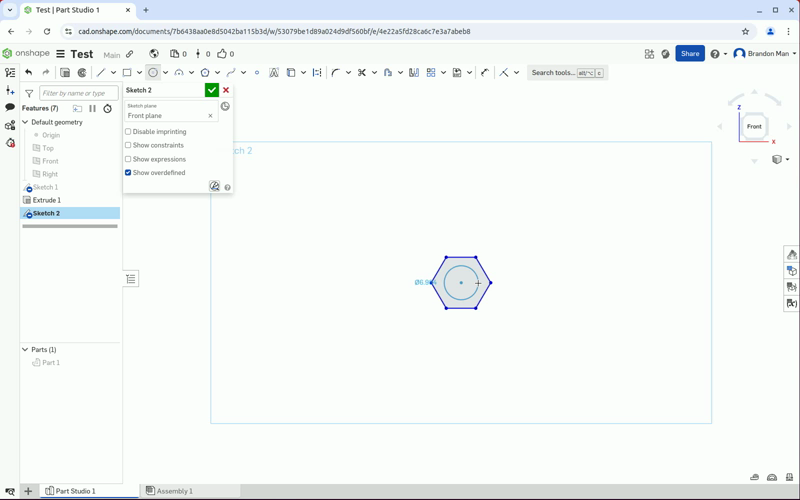
key(esc)
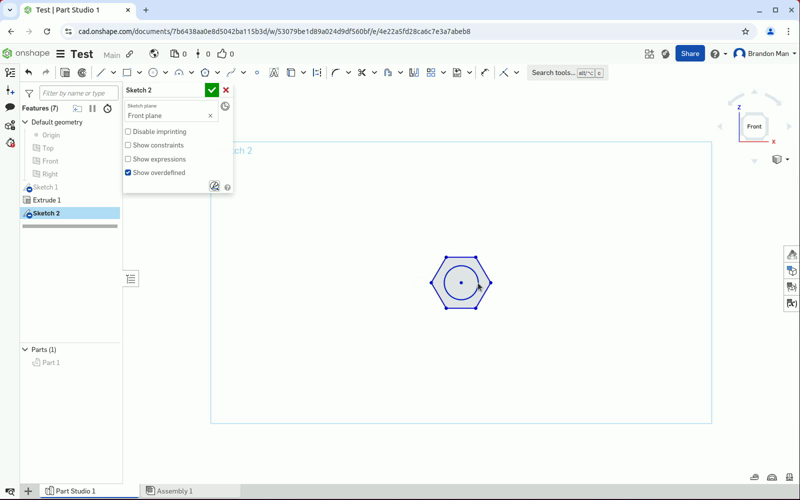
mouse_move(439, 283)
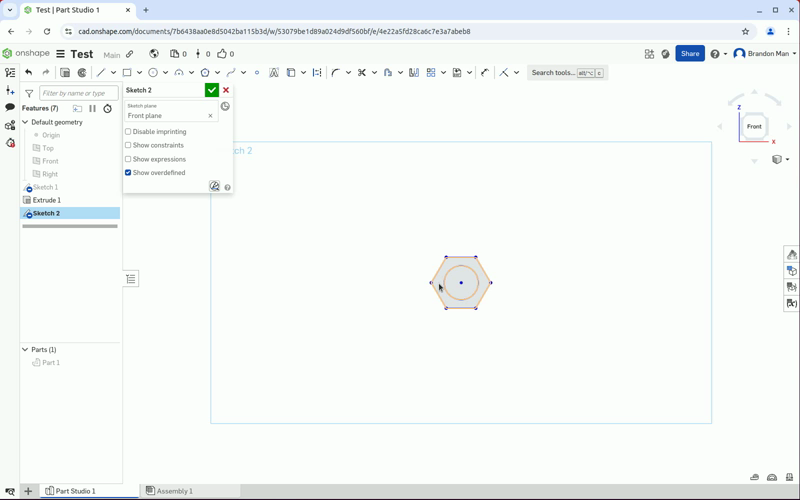
scroll(6)
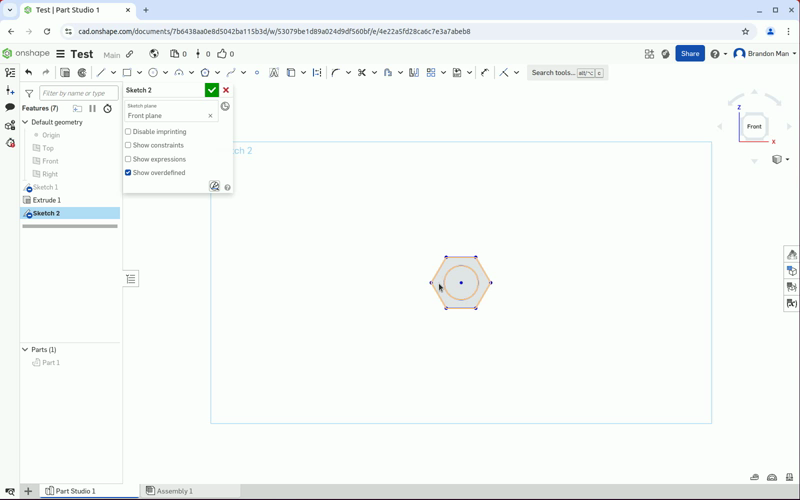
scroll(6)
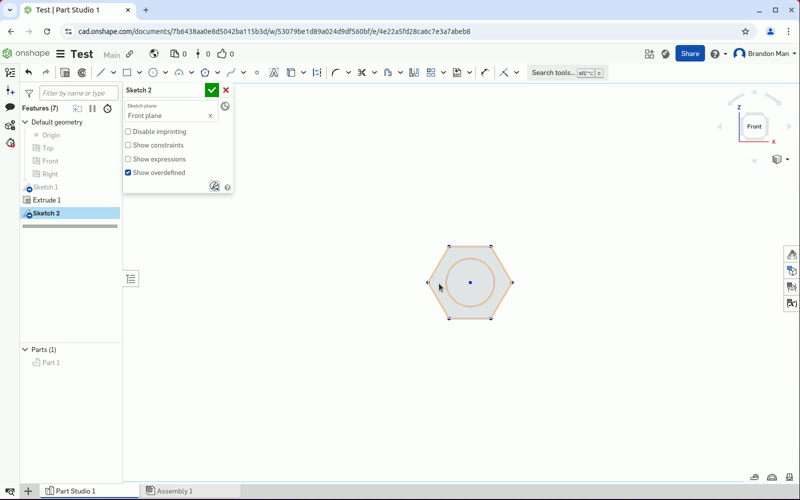
scroll(6)
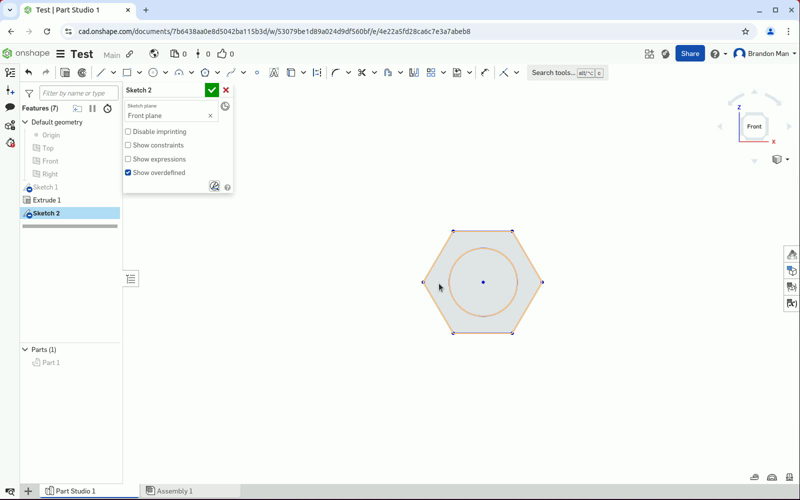
scroll(6)
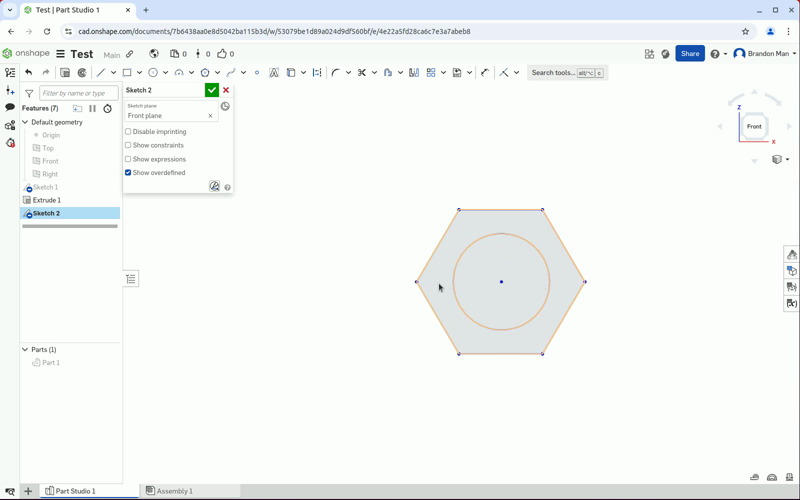
scroll(6)
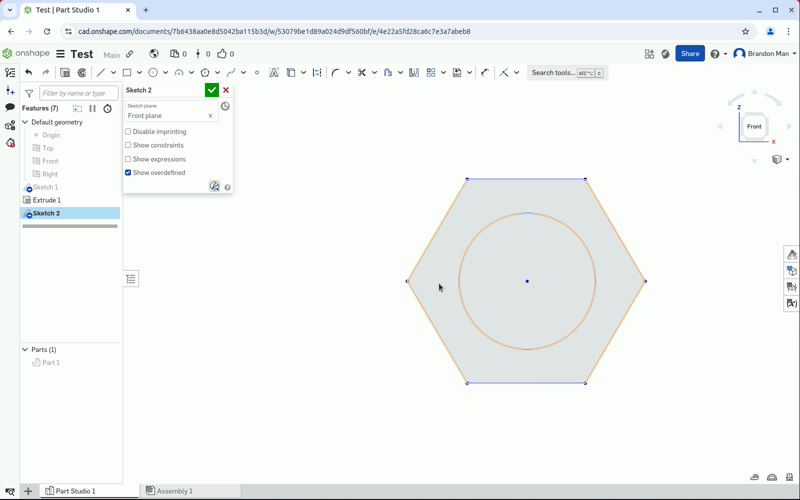
scroll(6)
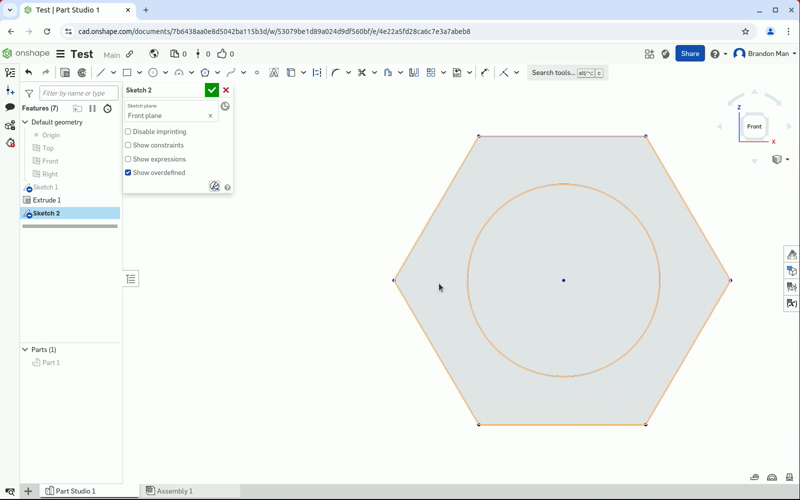
scroll(6)
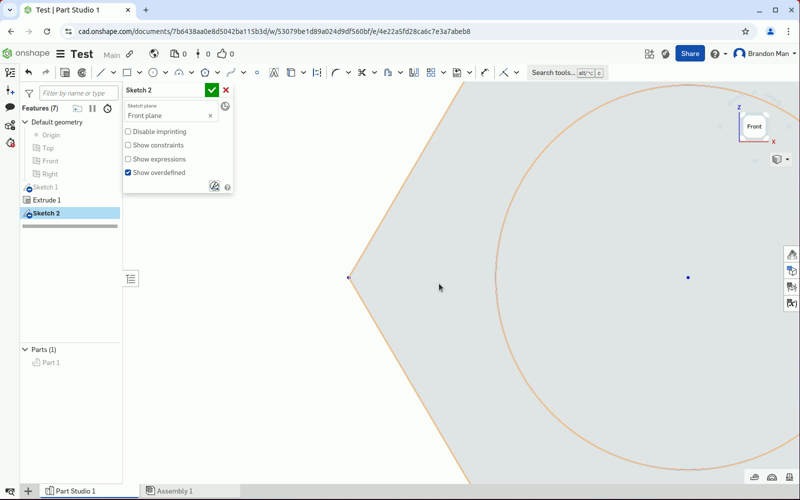
click(439, 283)
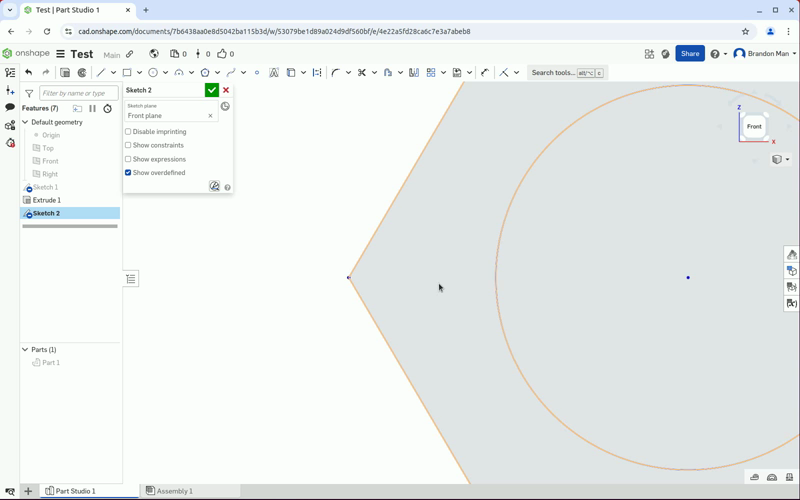
scroll(-6)
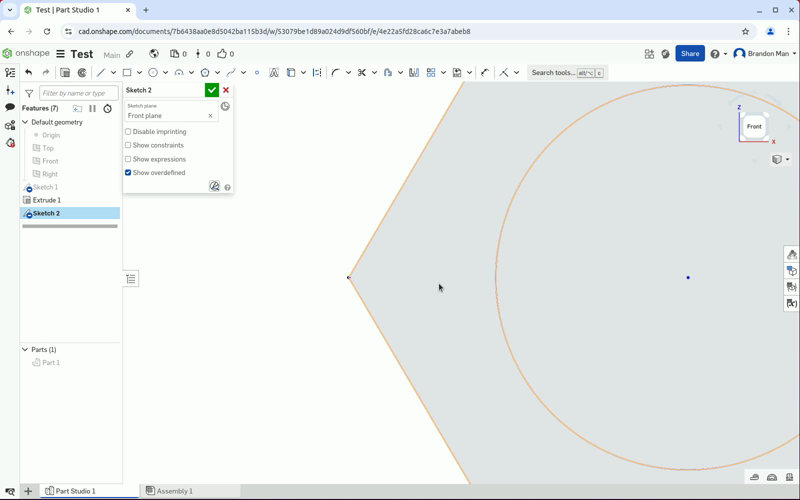
scroll(-6)
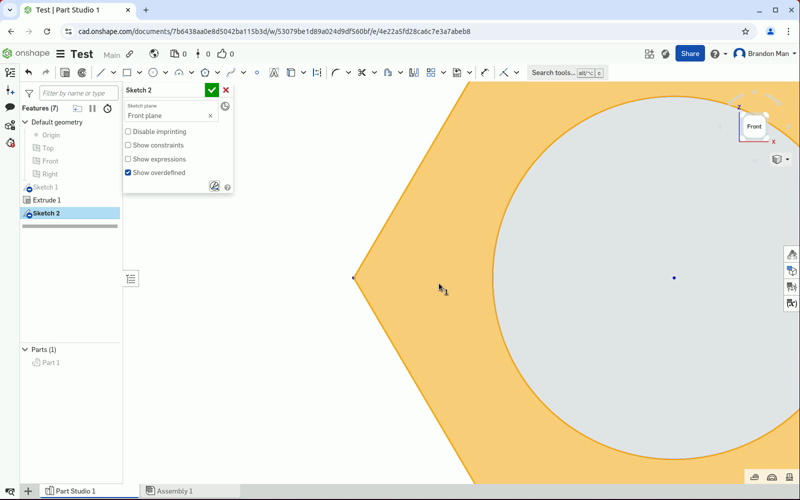
scroll(-6)
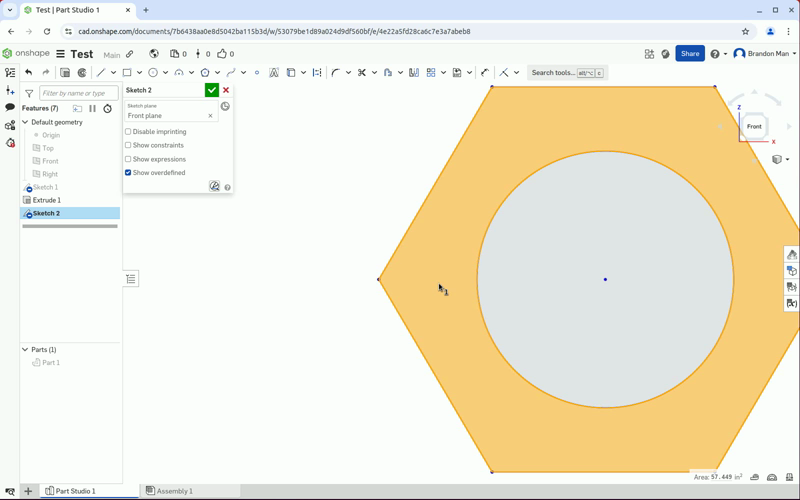
scroll(-6)
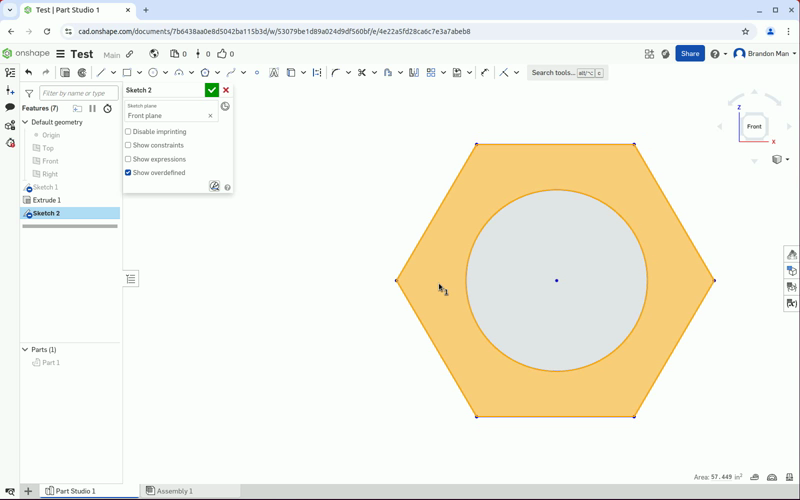
scroll(-6)
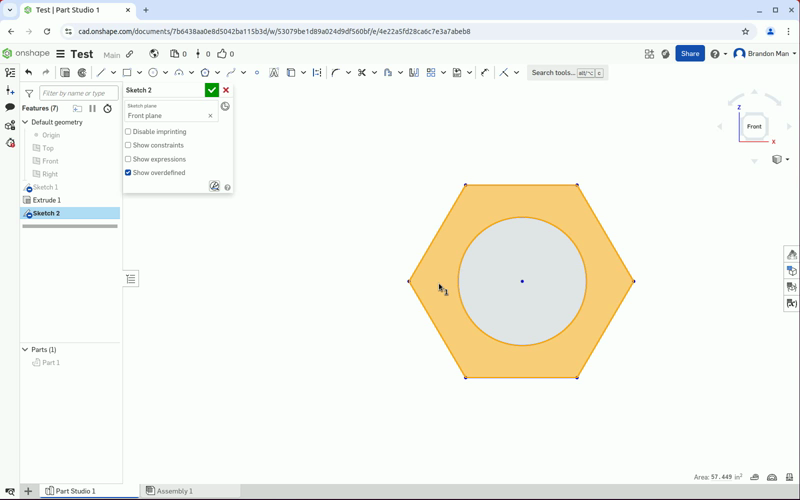
scroll(-6)
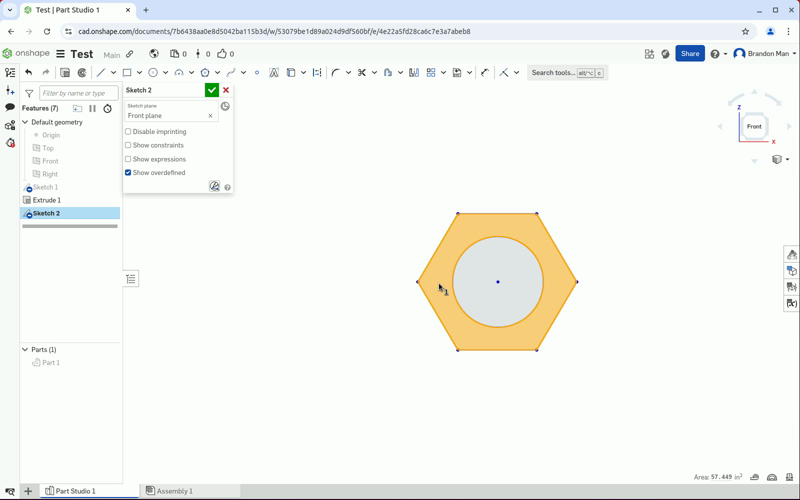
scroll(-6)
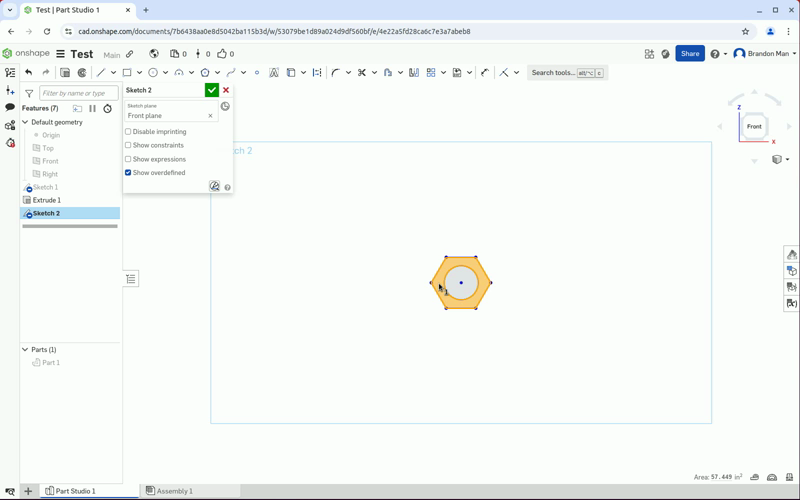
mouse_move(73, 352)
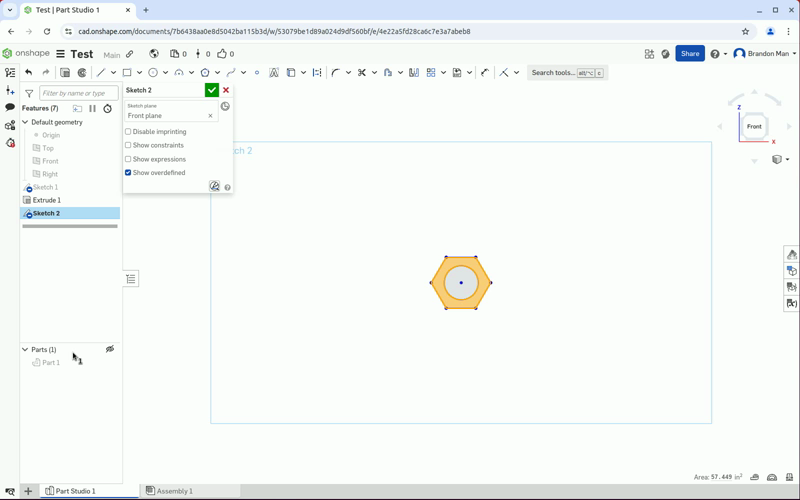
key(shift+y)
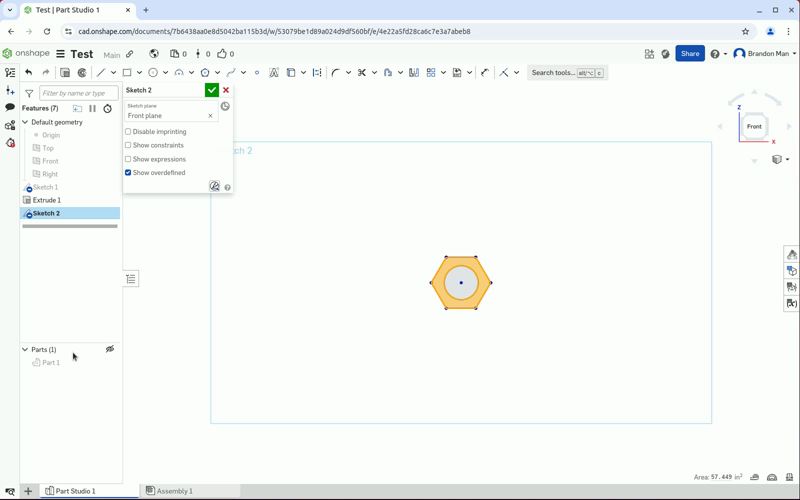
key(shift+e)
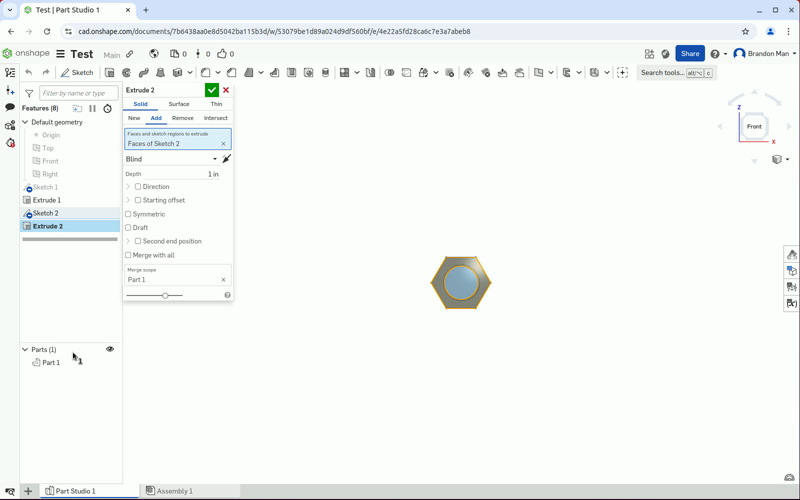
mouse_move(143, 106)
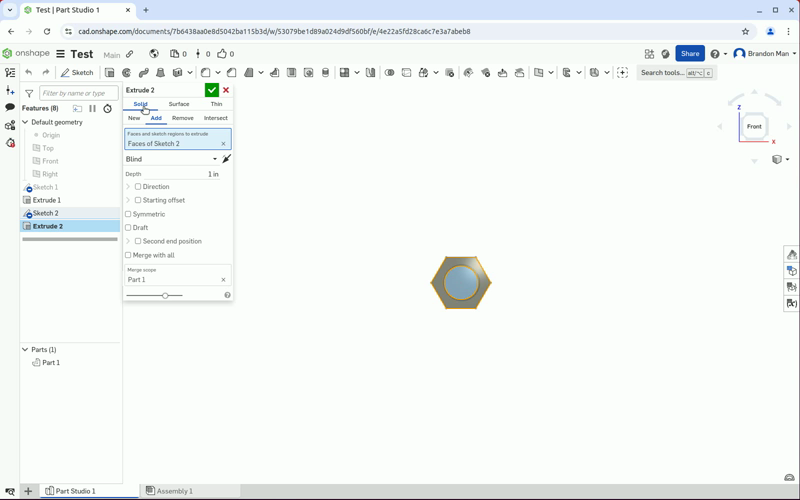
click(143, 106)
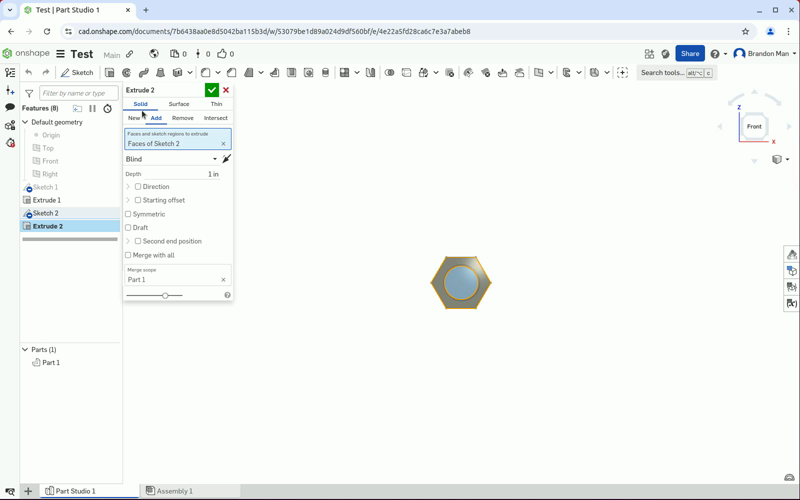
mouse_move(137, 120)
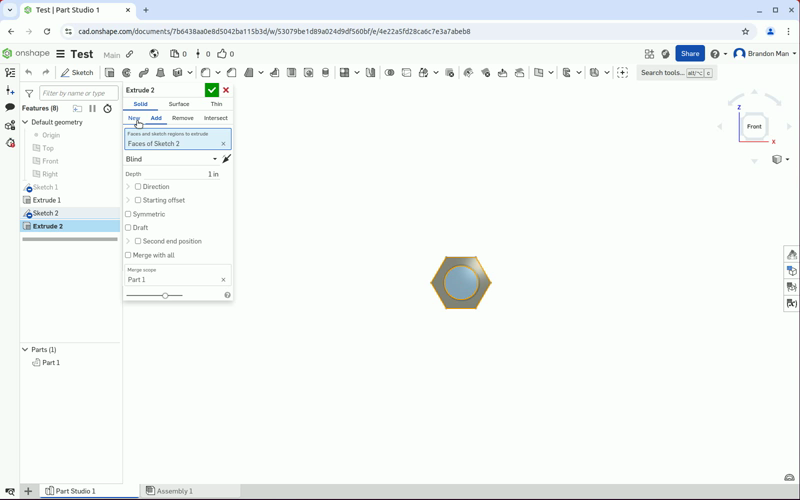
click(137, 120)
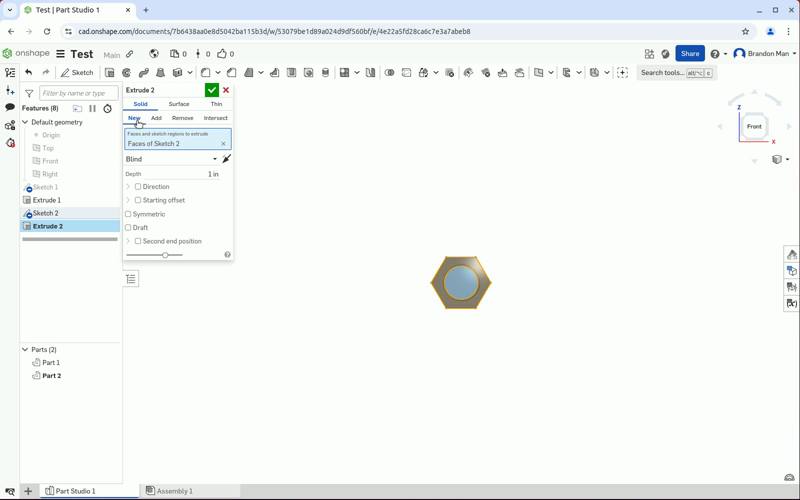
key(tab, 4)
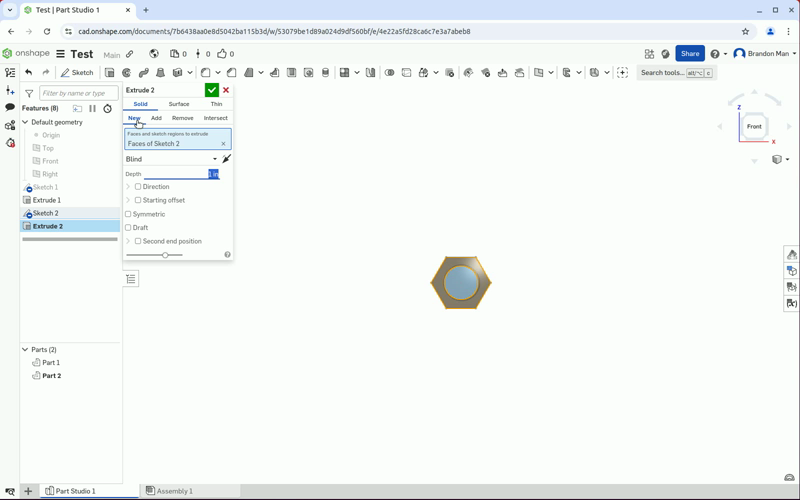
text(5.777)
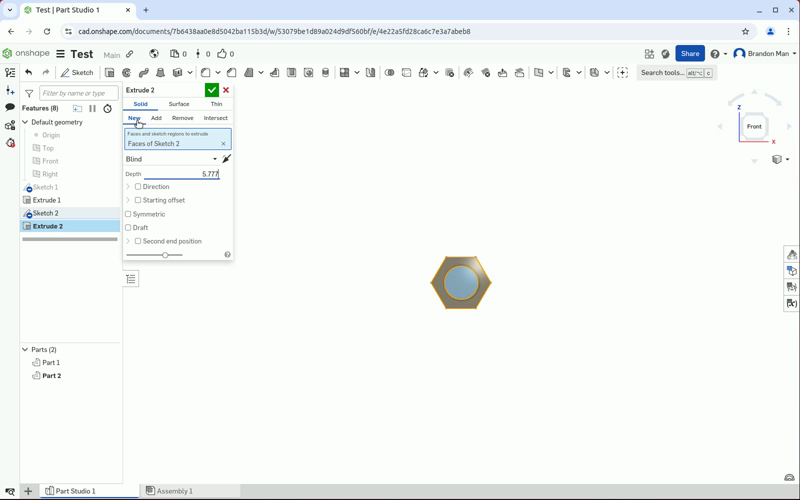
key(enter)
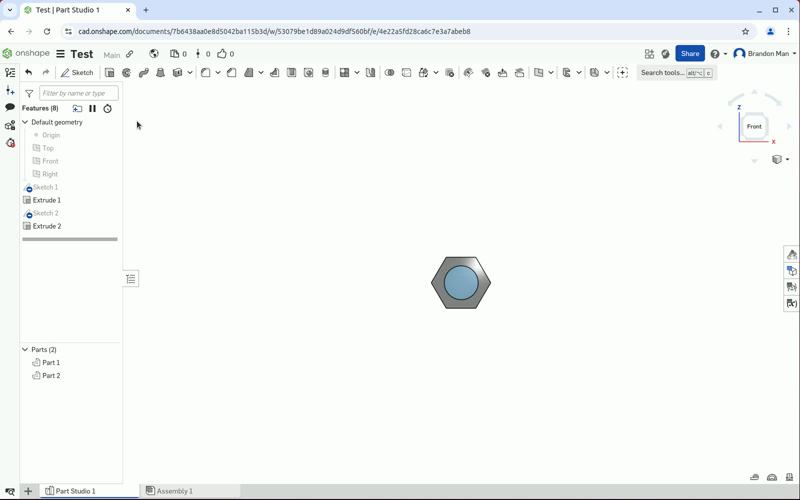
key(shift+h)
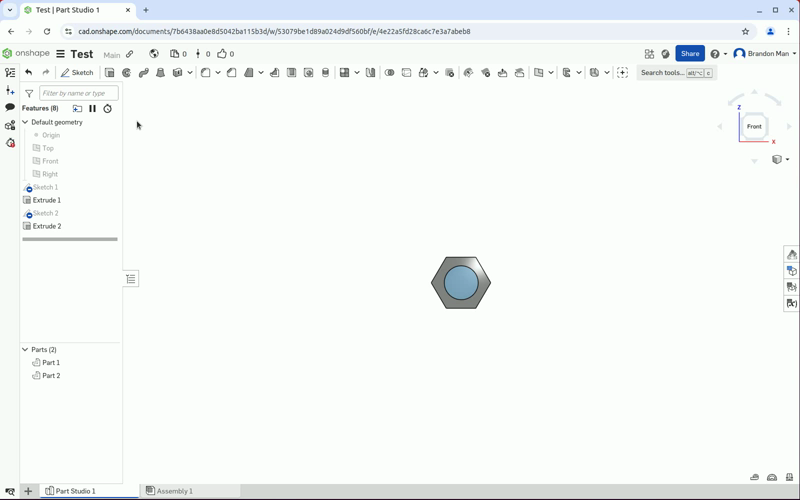
key(shift+h)
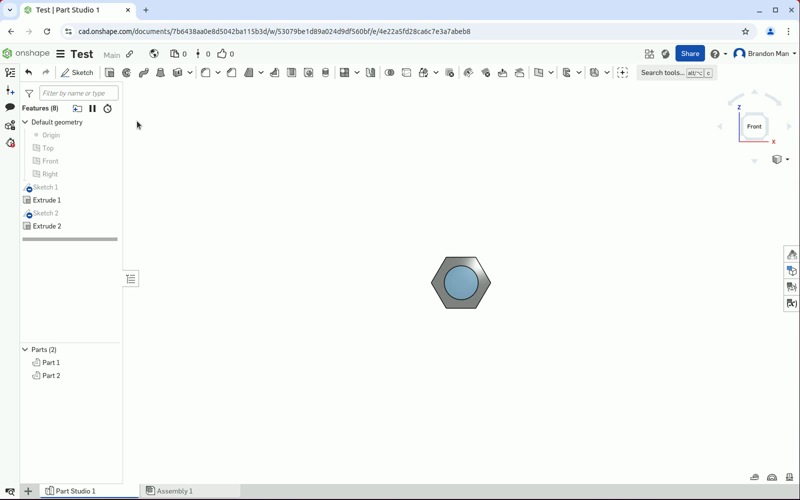
mouse_move(73, 189)
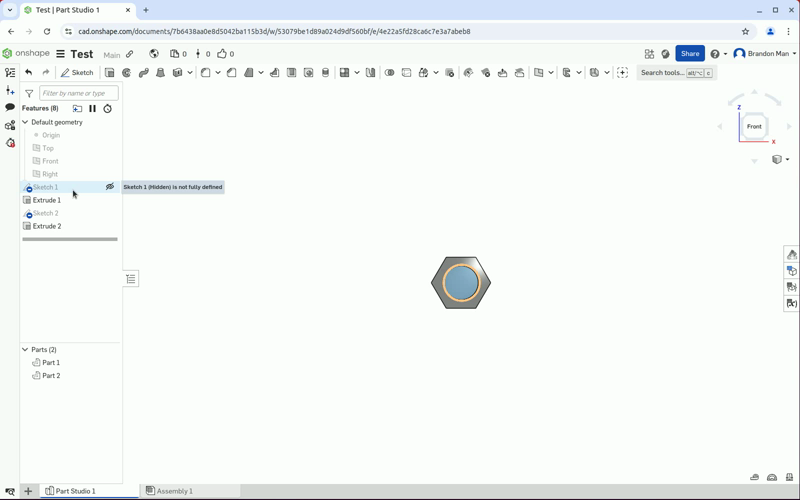
click(73, 189)
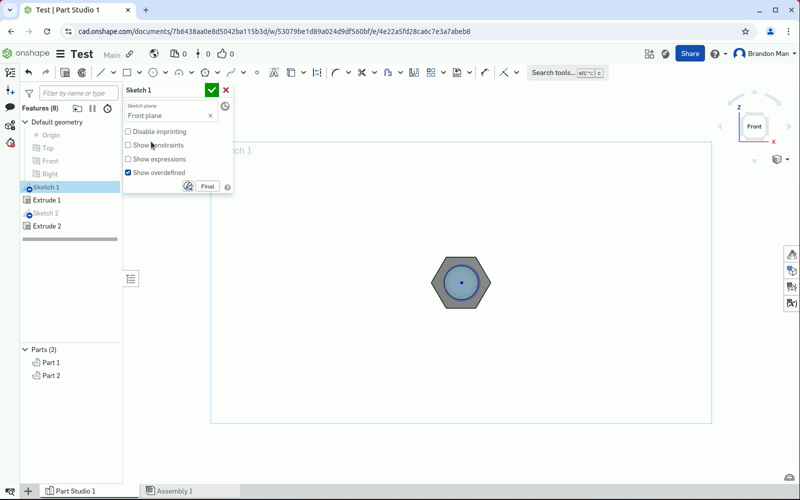
mouse_move(229, 92)
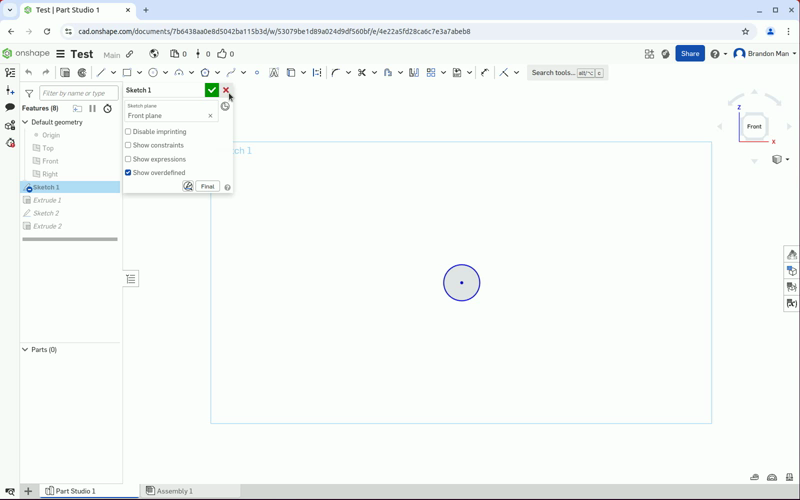
click(229, 92)
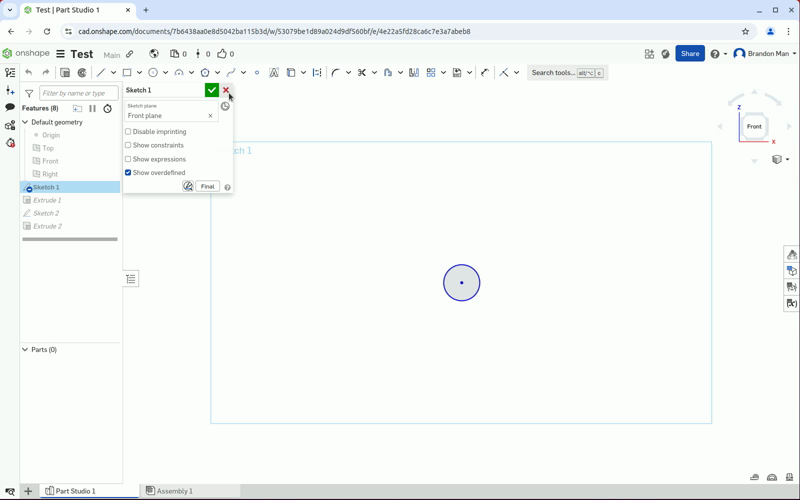
key(shift+s)
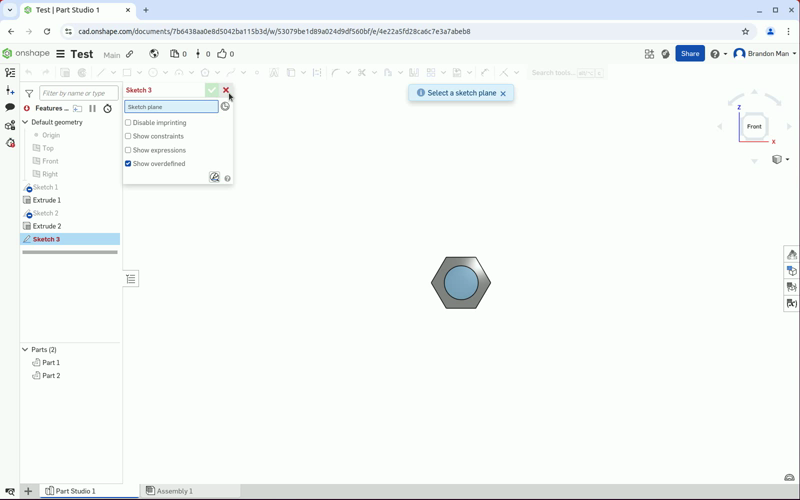
mouse_move(73, 163)
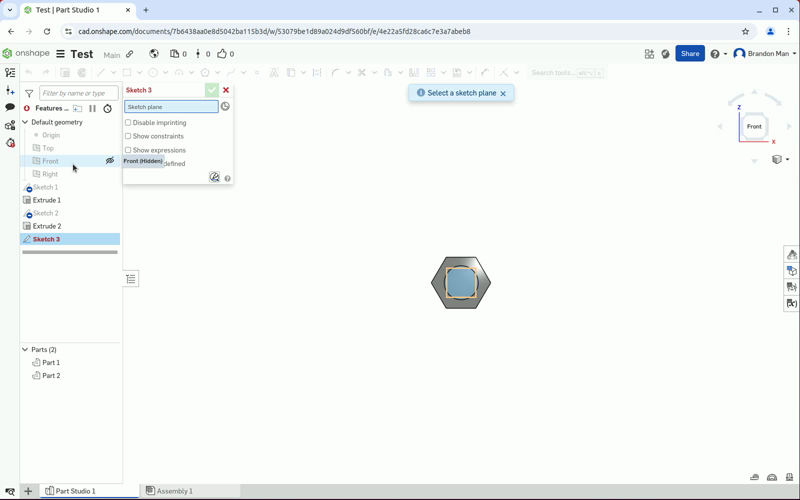
click(73, 163)
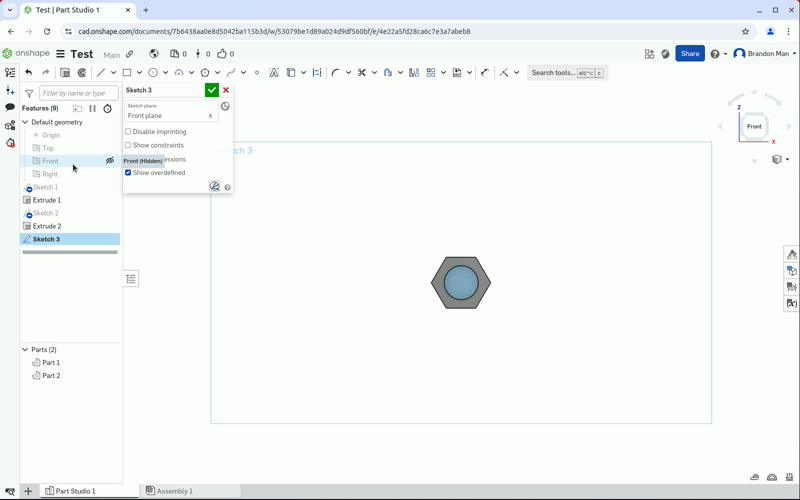
mouse_move(73, 352)
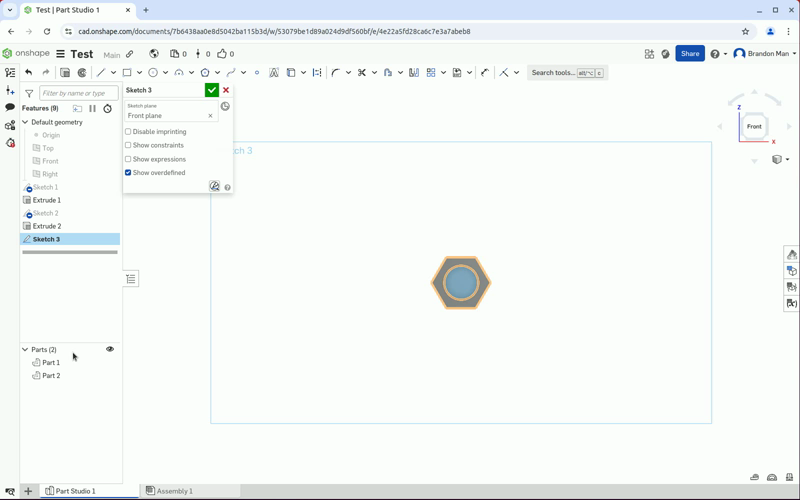
key(y)
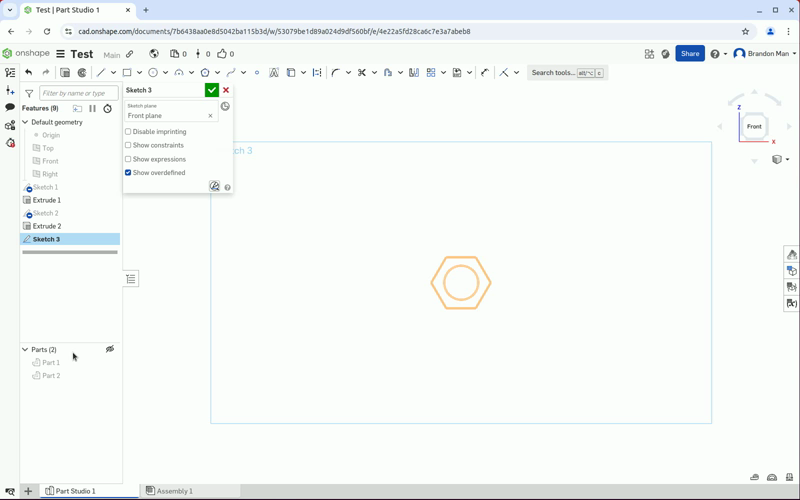
key(c)
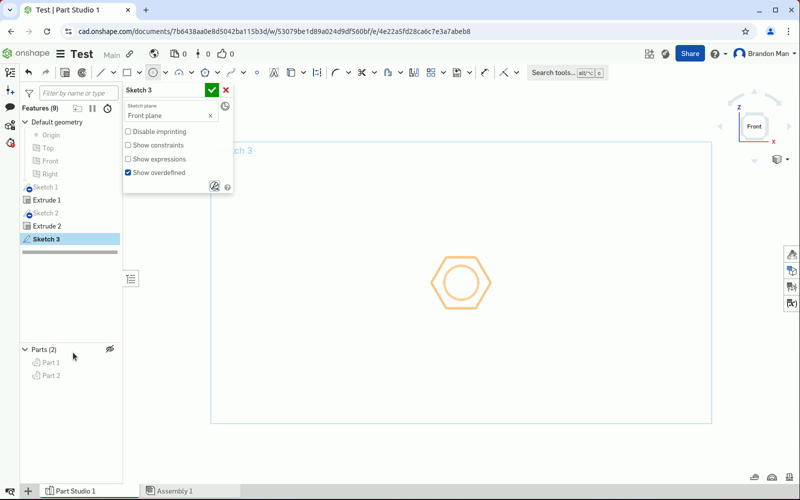
key_down(shift)
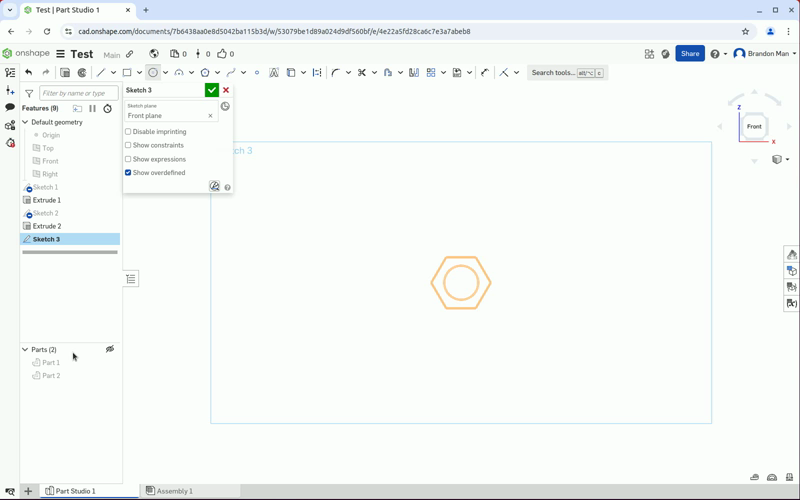
mouse_move(461, 282)
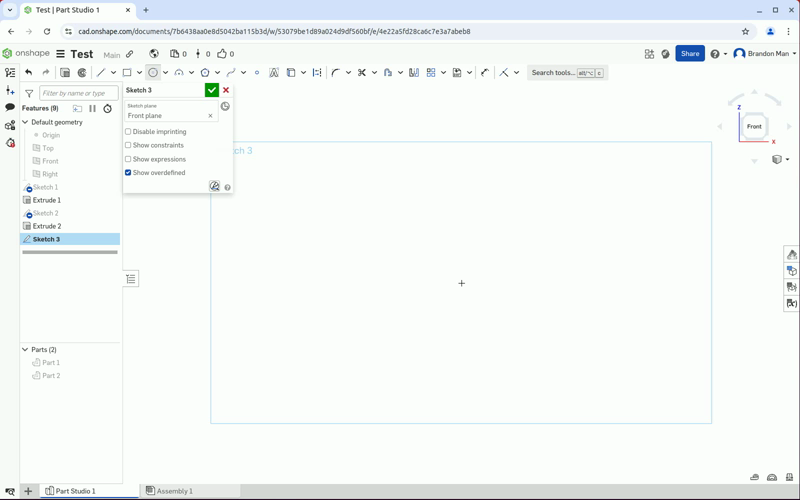
click(461, 282)
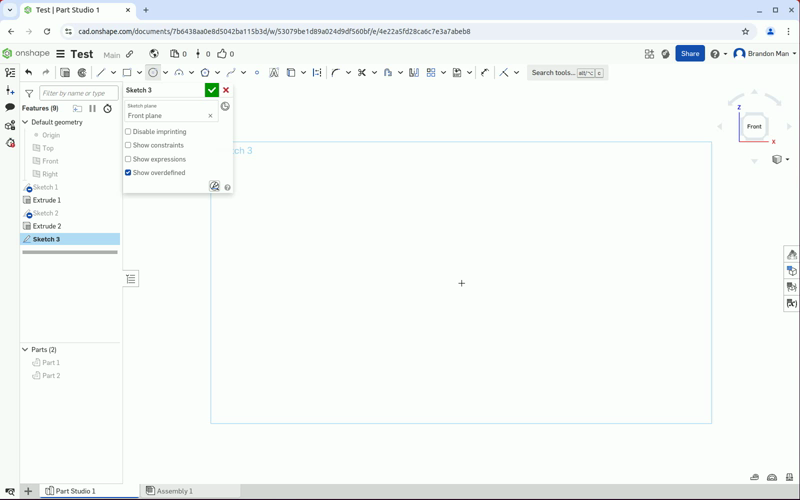
key_up(shift)
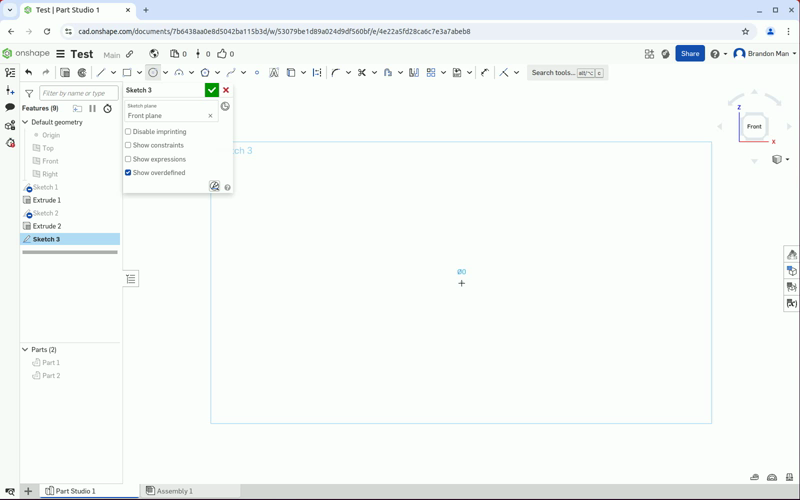
mouse_move(479, 282)
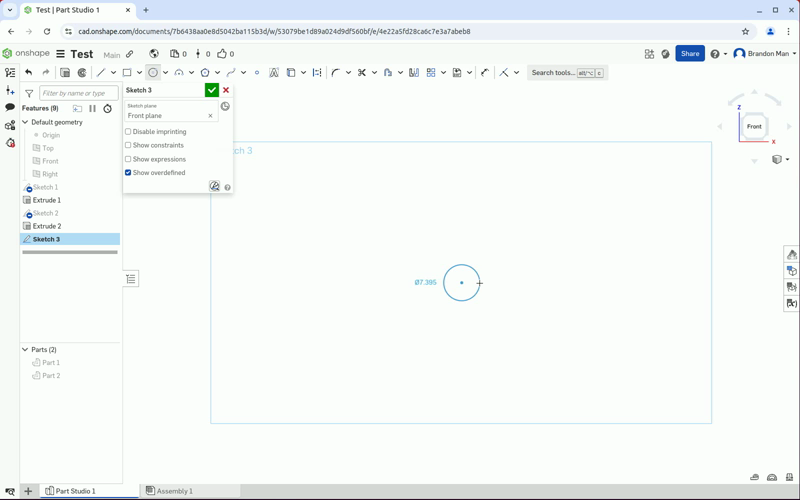
click(479, 282)
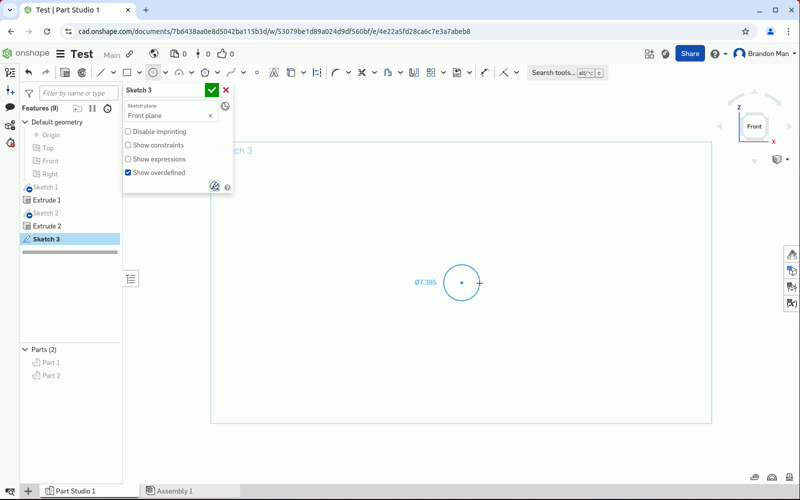
key(esc)
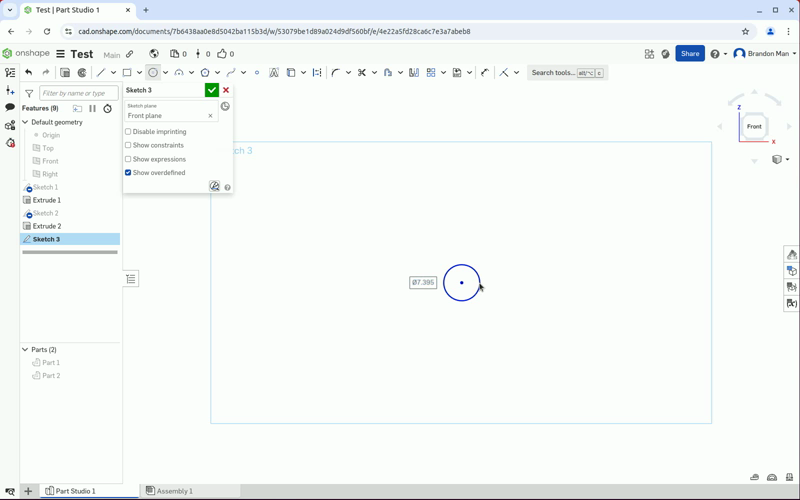
mouse_move(449, 286)
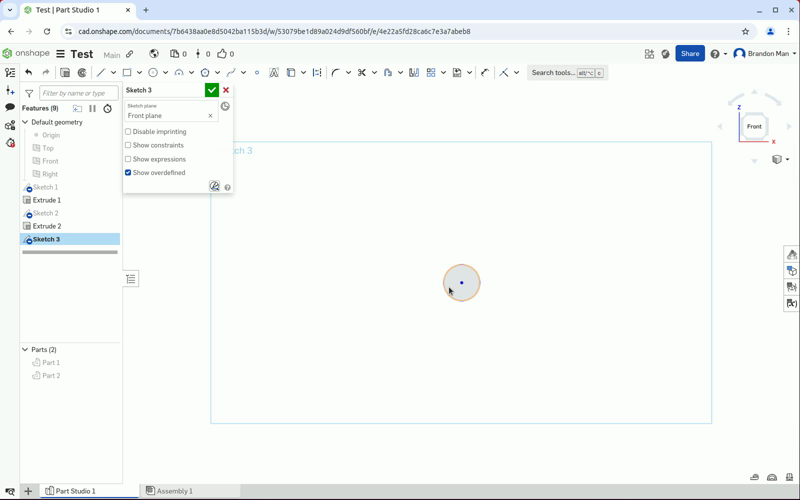
scroll(6)
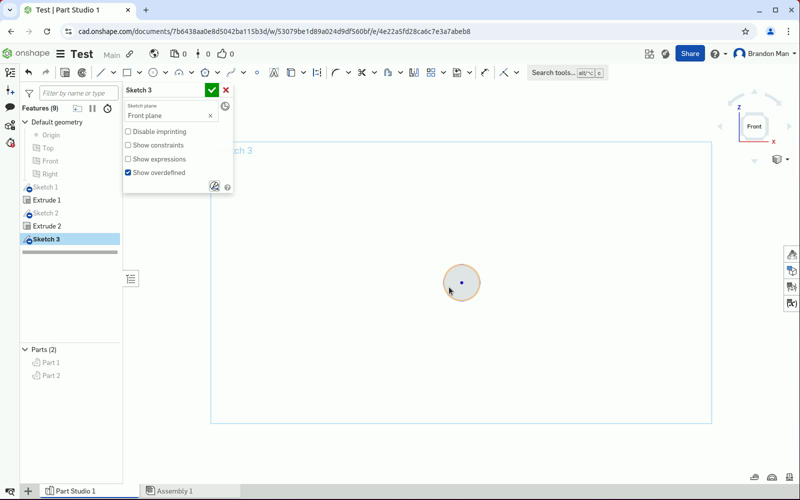
scroll(6)
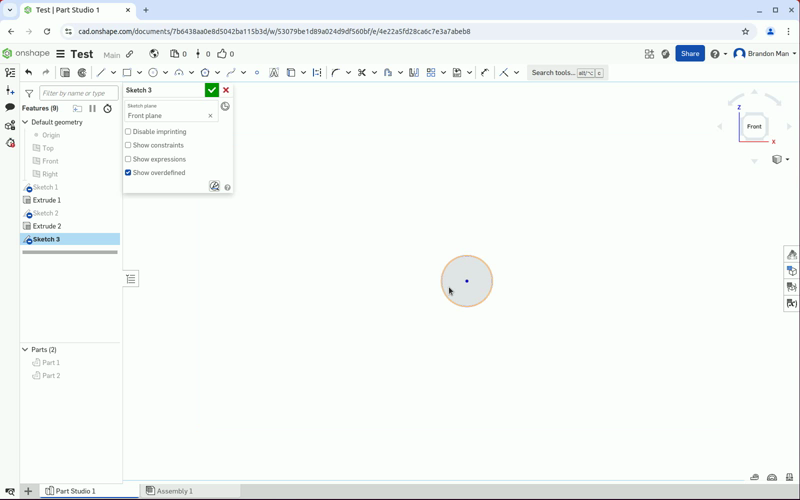
scroll(6)
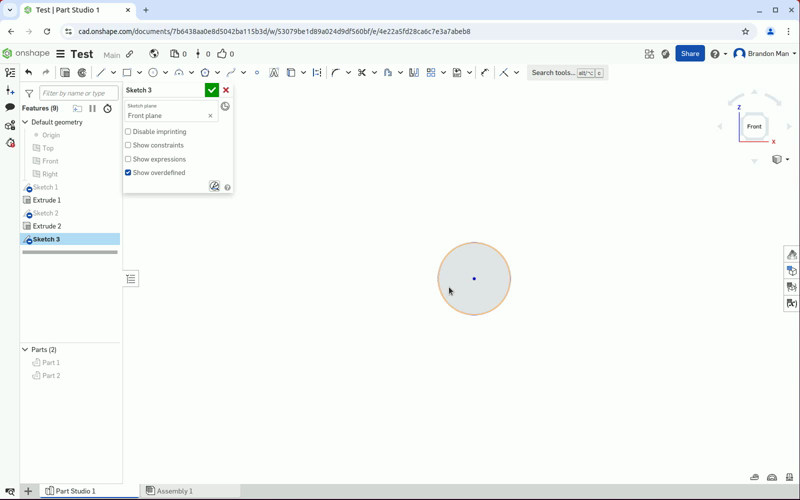
scroll(6)
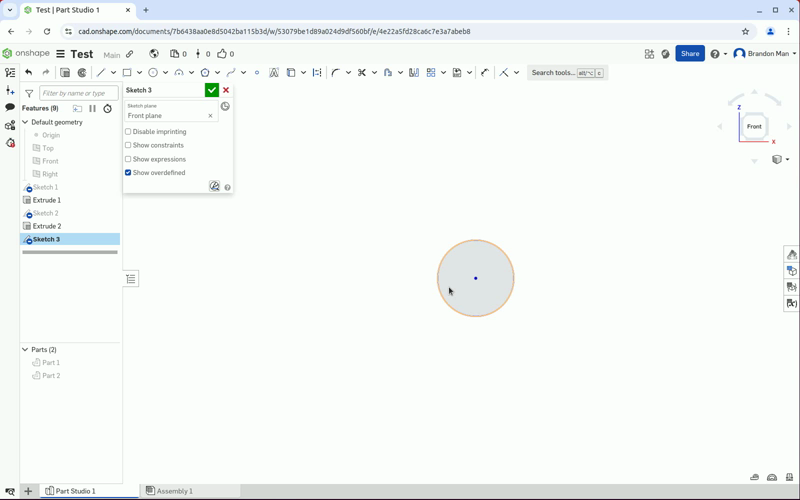
scroll(6)
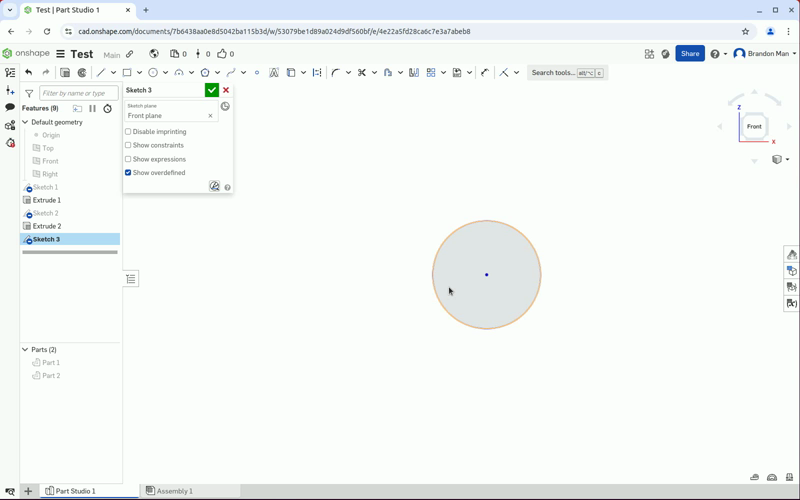
scroll(6)
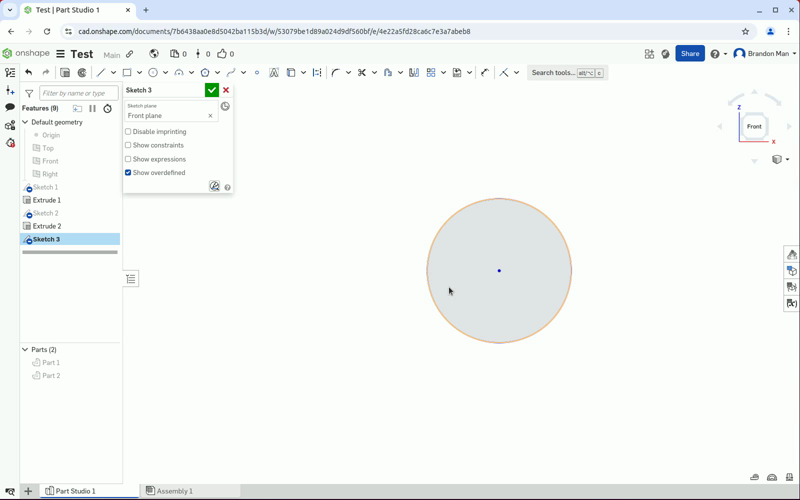
scroll(6)
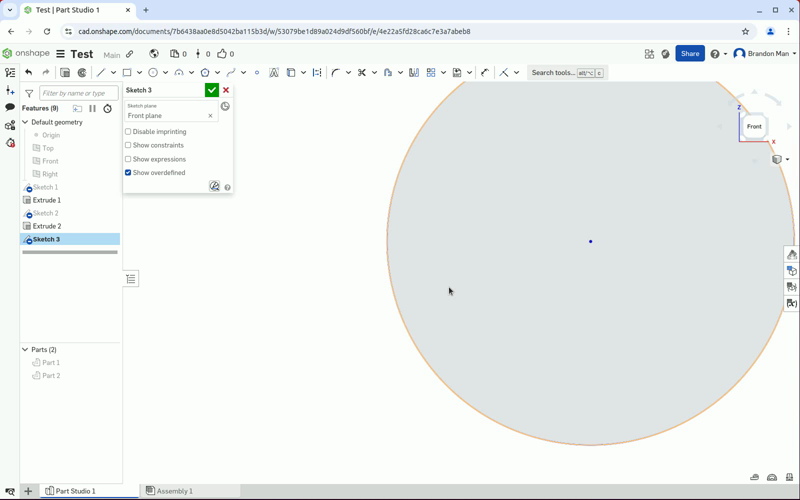
click(449, 286)
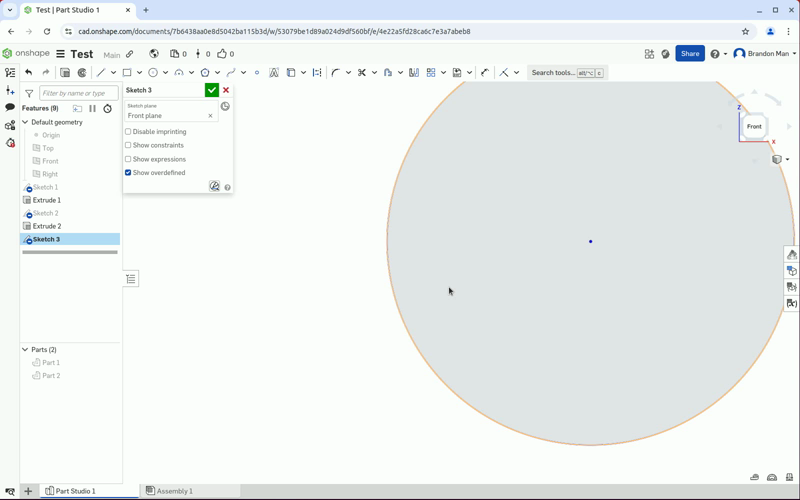
scroll(-6)
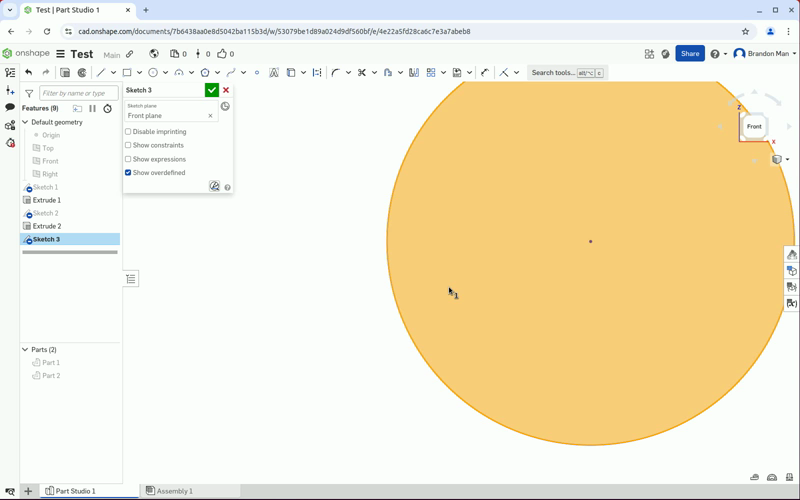
scroll(-6)
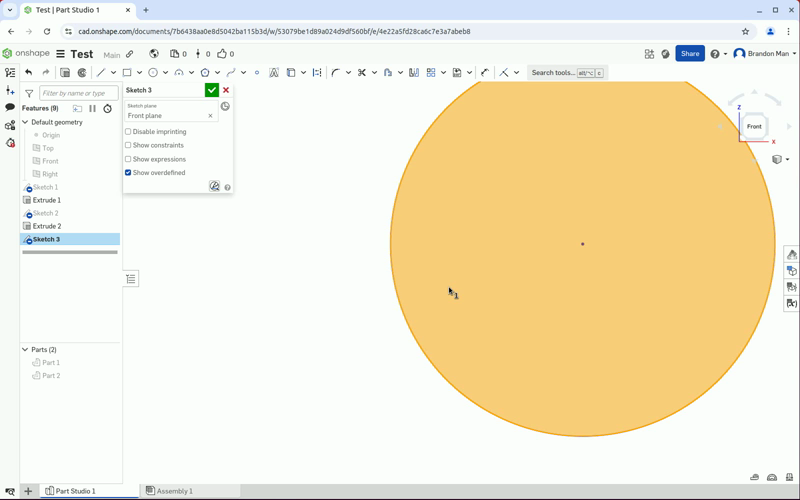
scroll(-6)
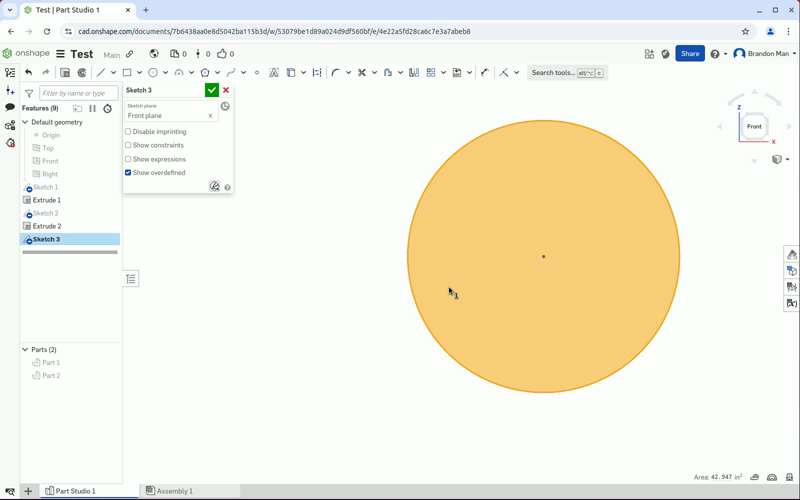
scroll(-6)
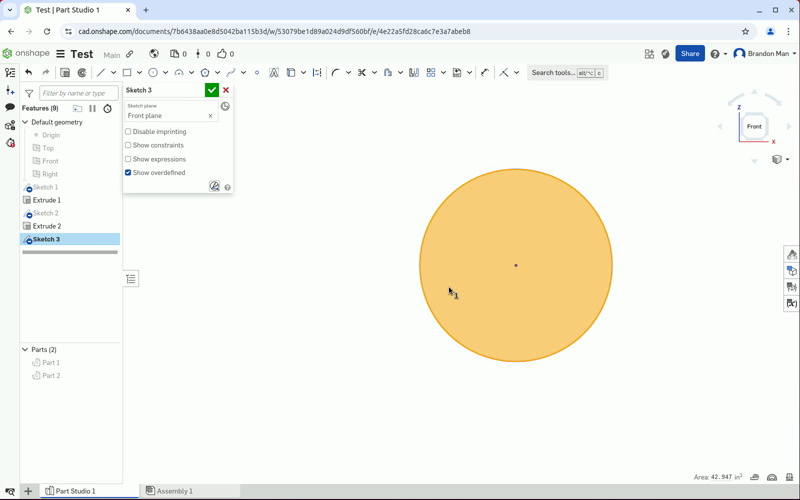
scroll(-6)
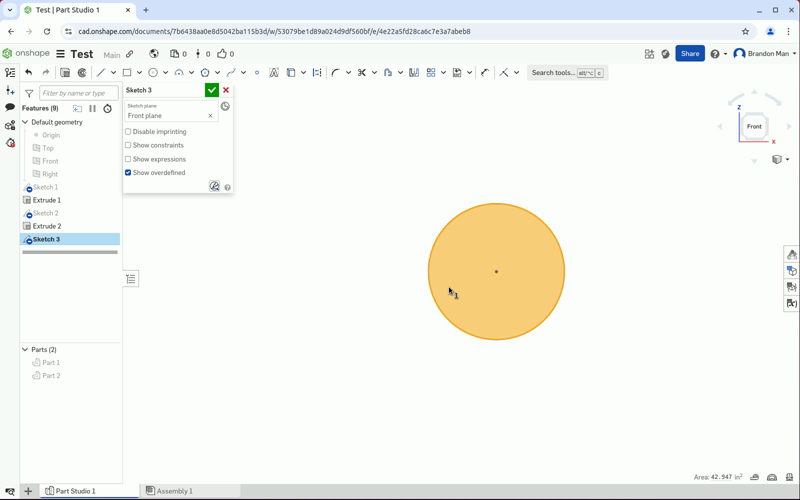
scroll(-6)
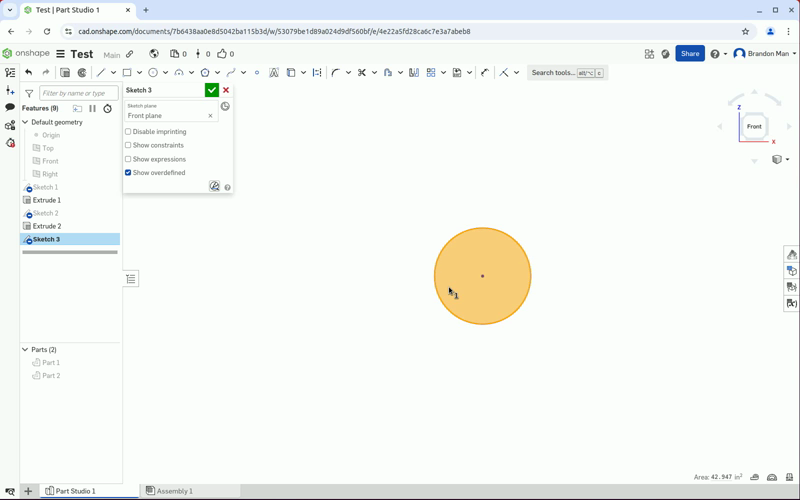
scroll(-6)
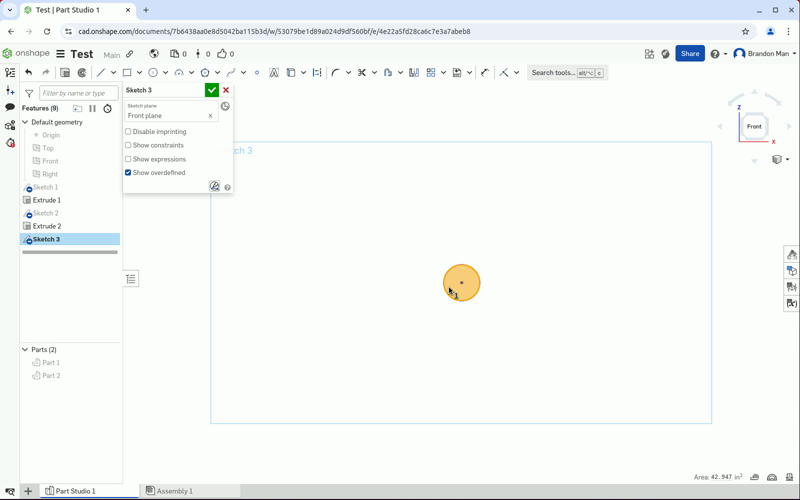
mouse_move(73, 352)
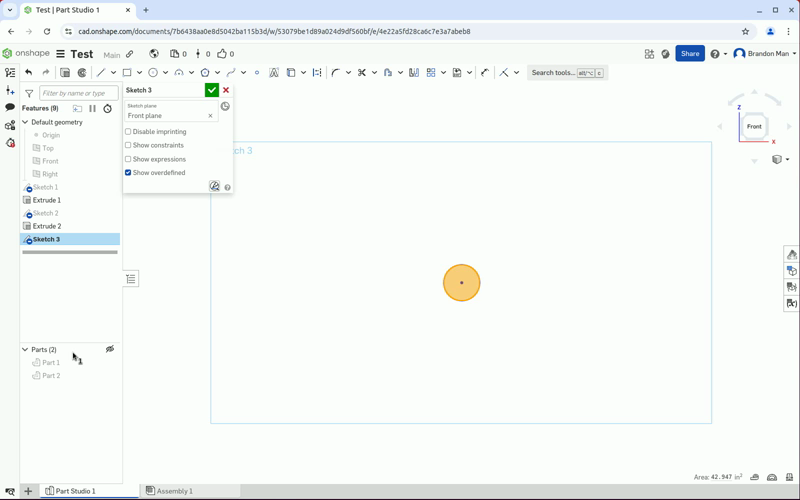
key(shift+y)
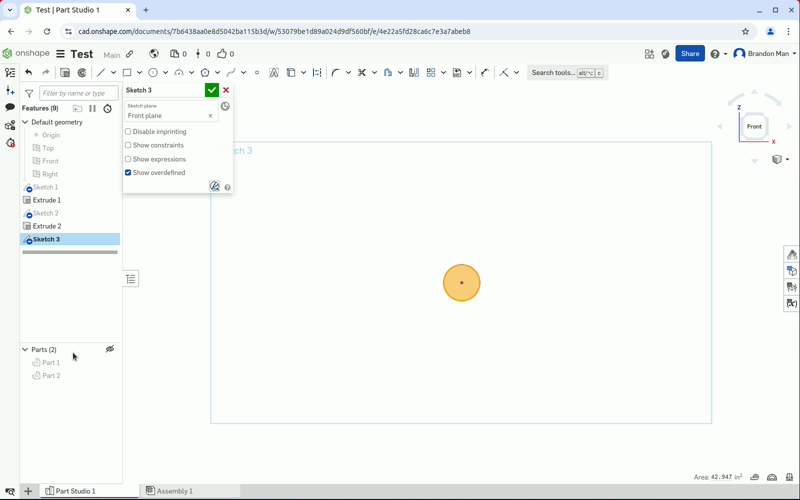
key(shift+e)
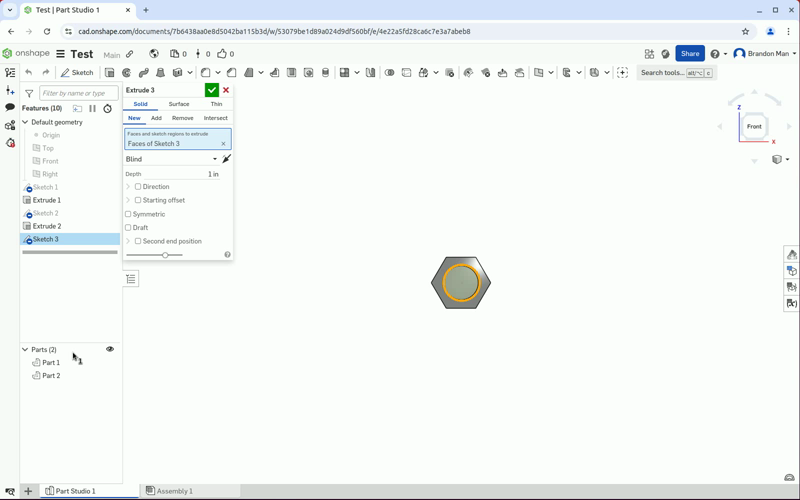
mouse_move(143, 106)
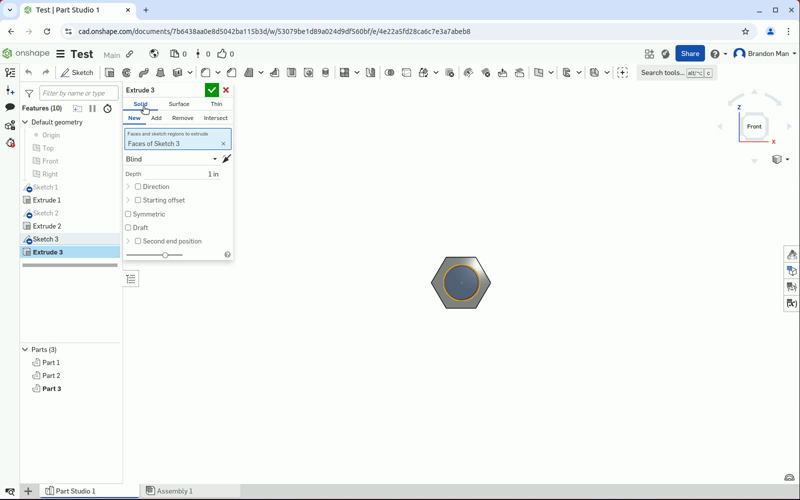
click(143, 106)
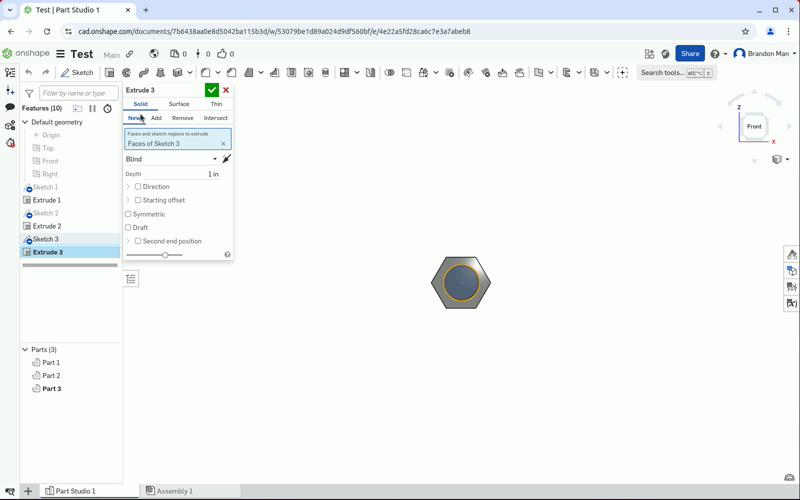
mouse_move(137, 120)
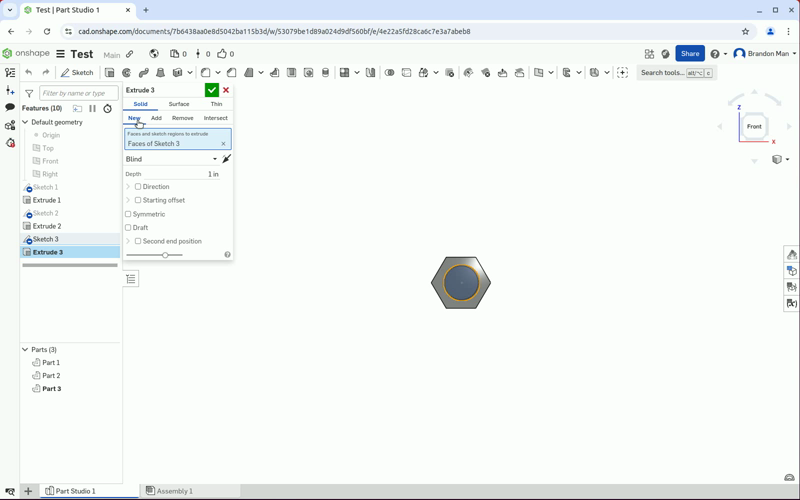
click(137, 120)
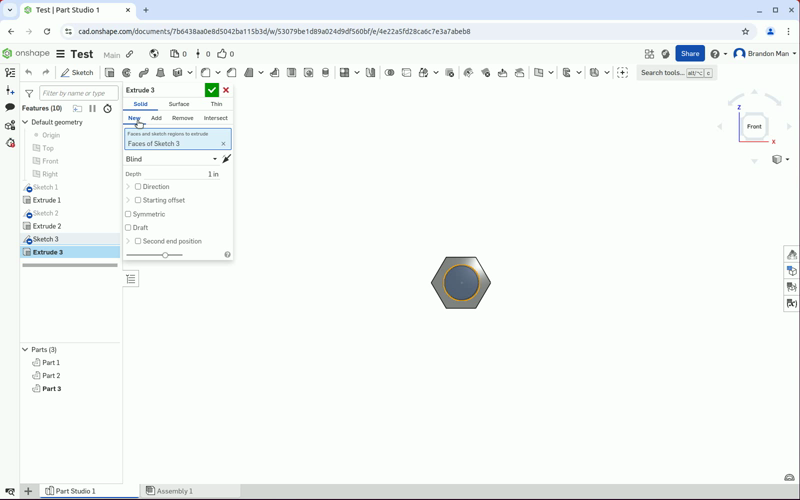
key(tab, 4)
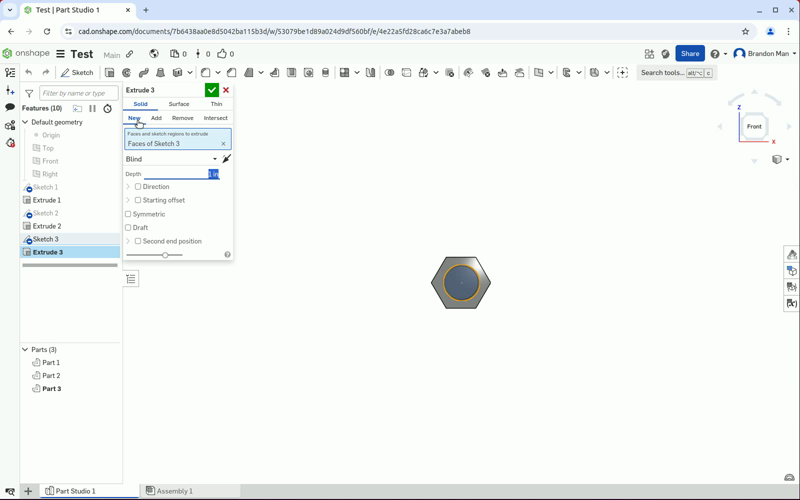
text(5.777)
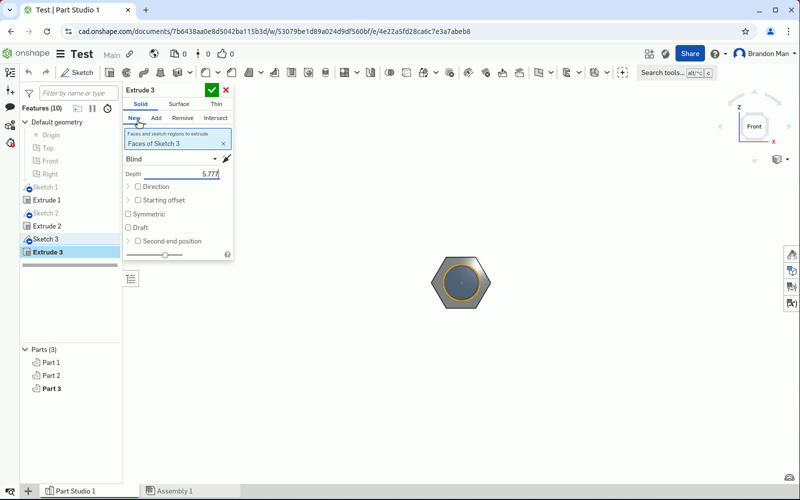
key(enter)
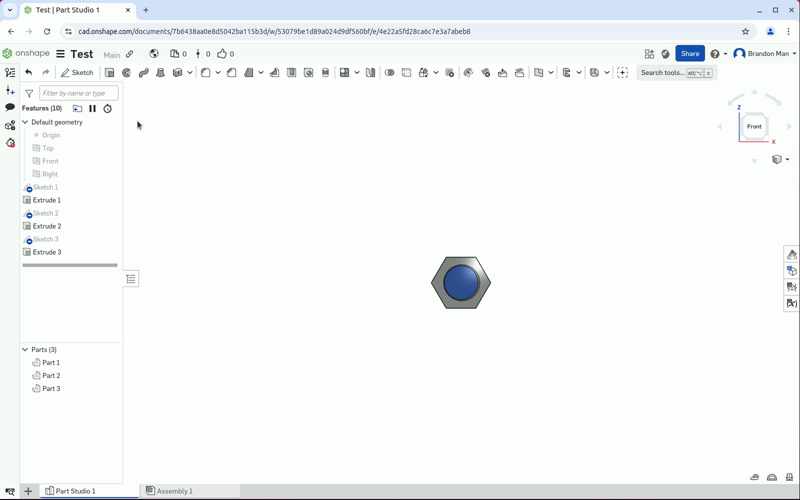
key(shift+h)
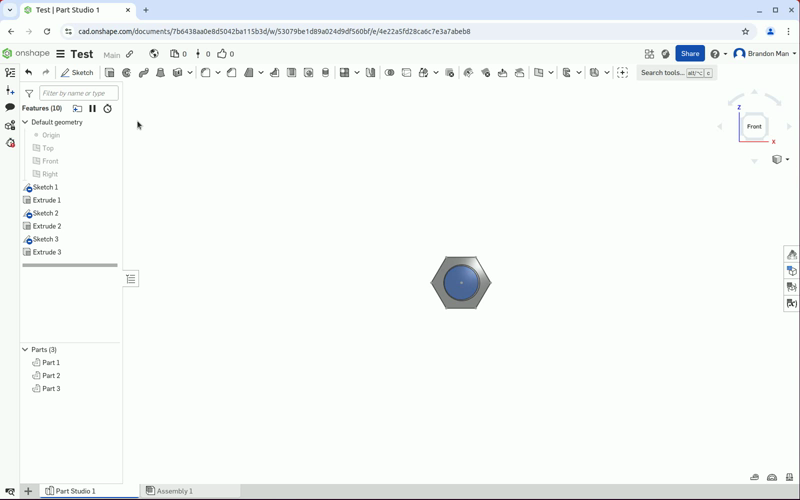
key(shift+h)
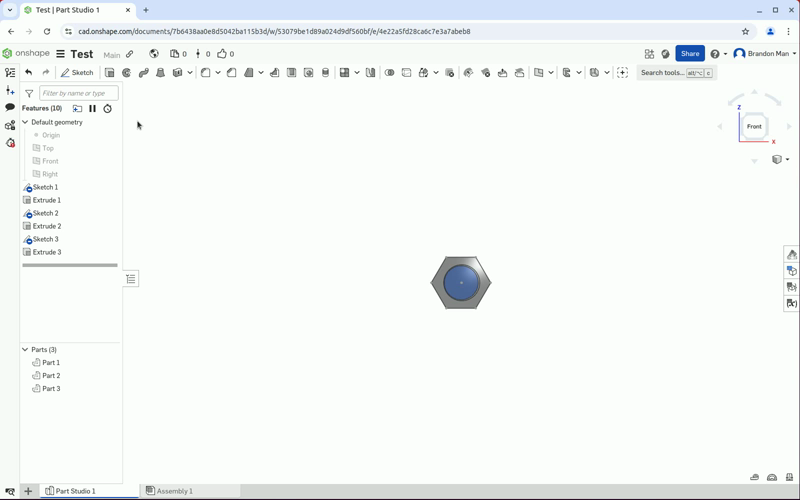
key(shift+7)
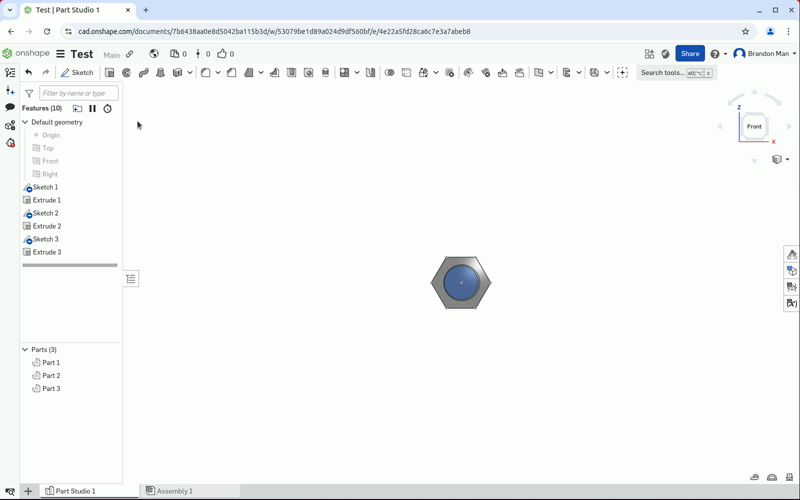
key(left, 2)
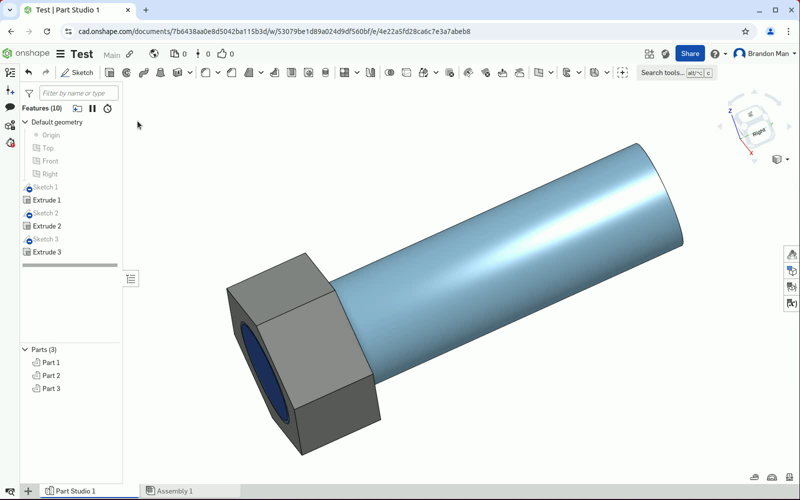
key(down, 2)
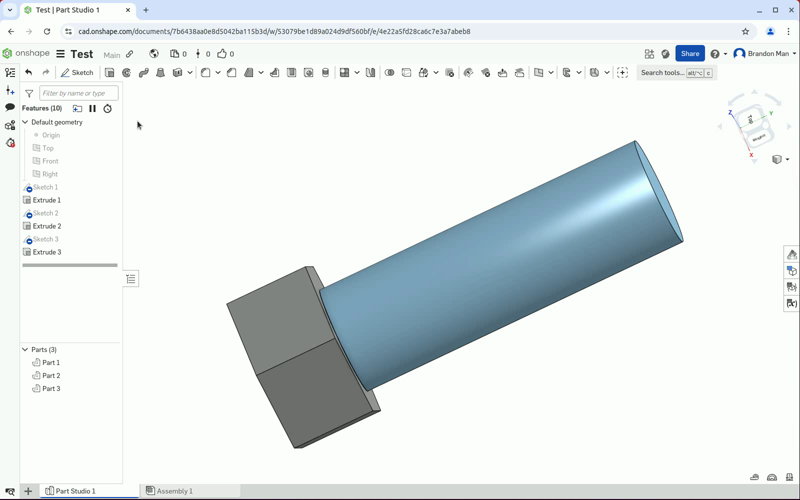
key(up, 2)
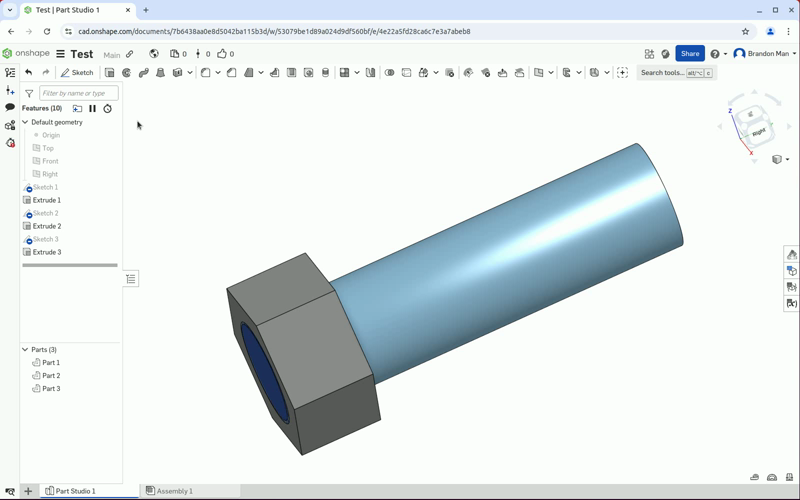
key(right, 2)
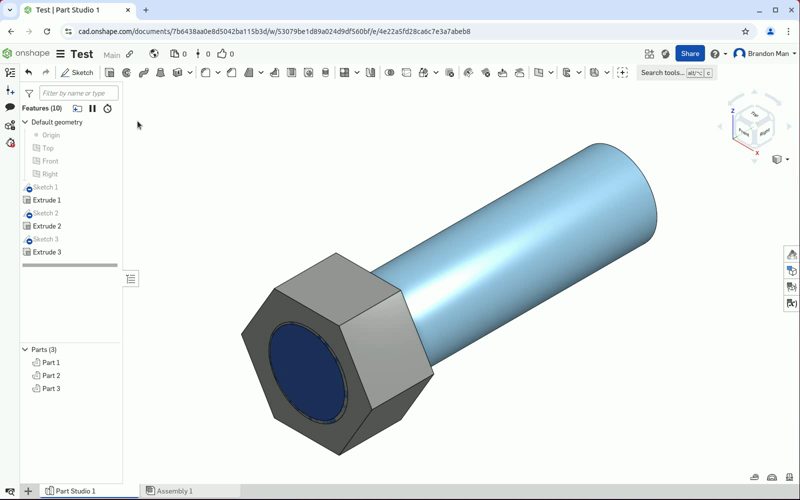
mouse_move(73, 189)
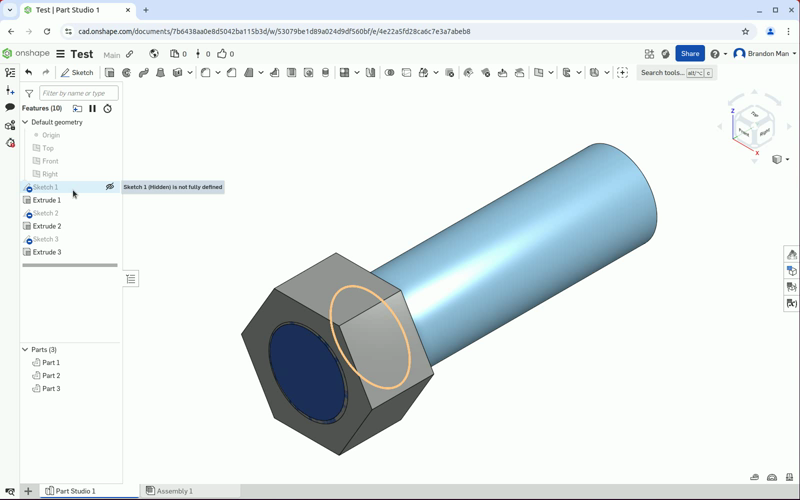
click(73, 189)